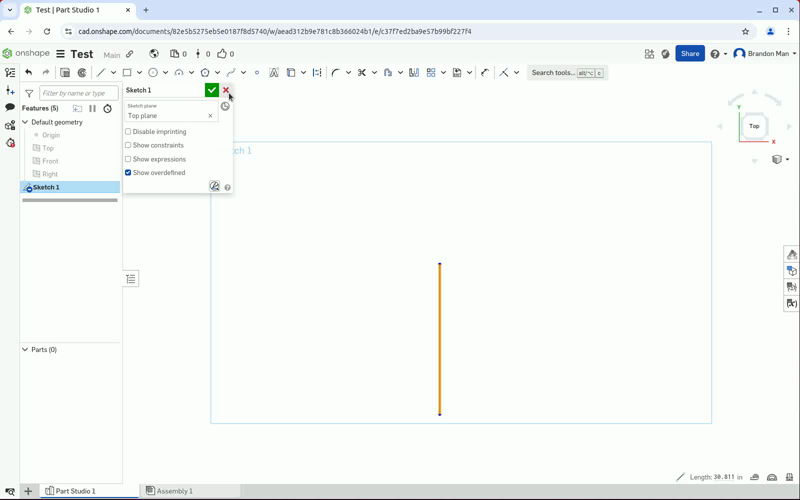
key(shift+h)
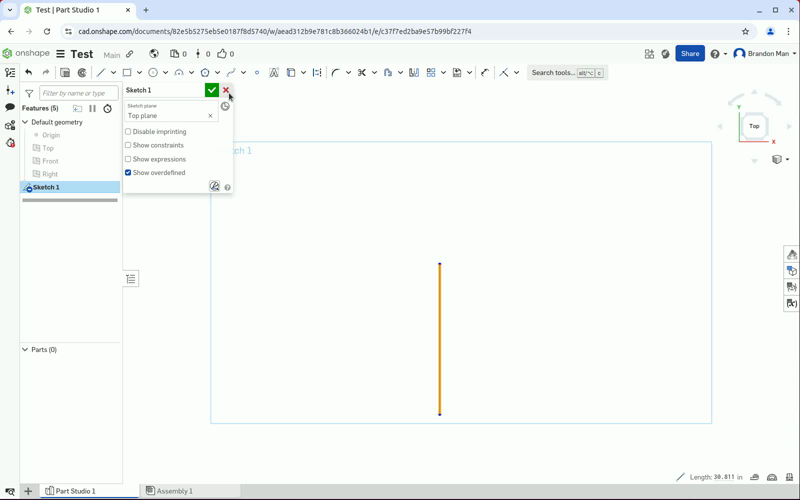
key(shift+s)
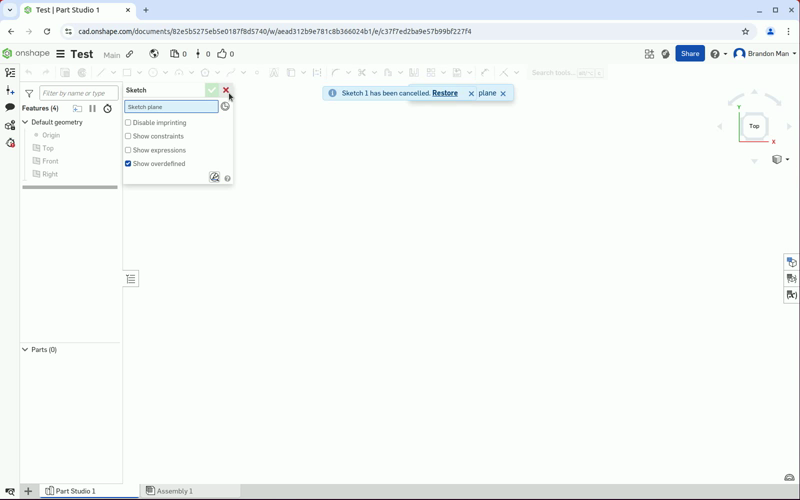
mouse_move(73, 150)
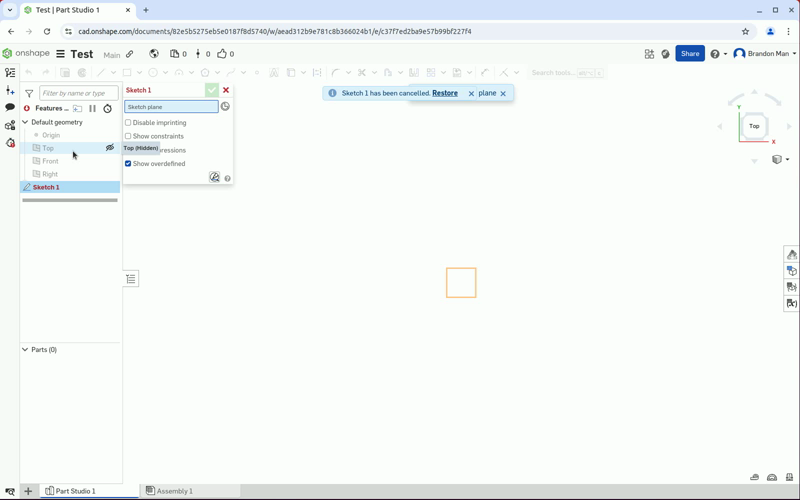
click(73, 150)
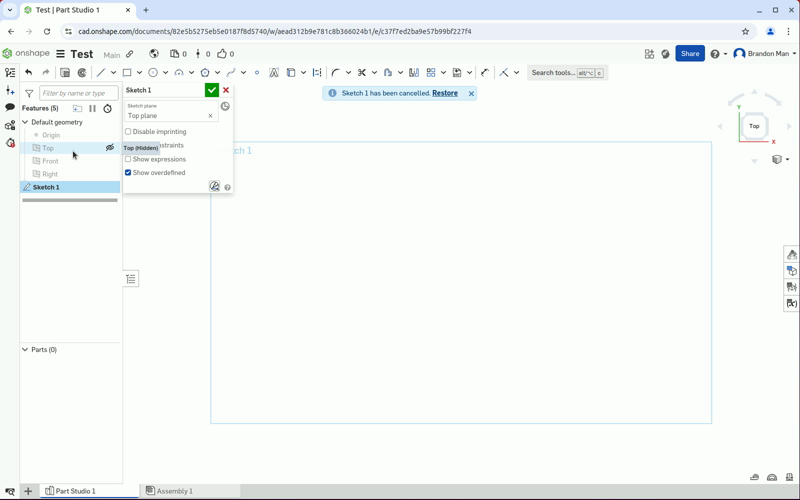
mouse_move(73, 352)
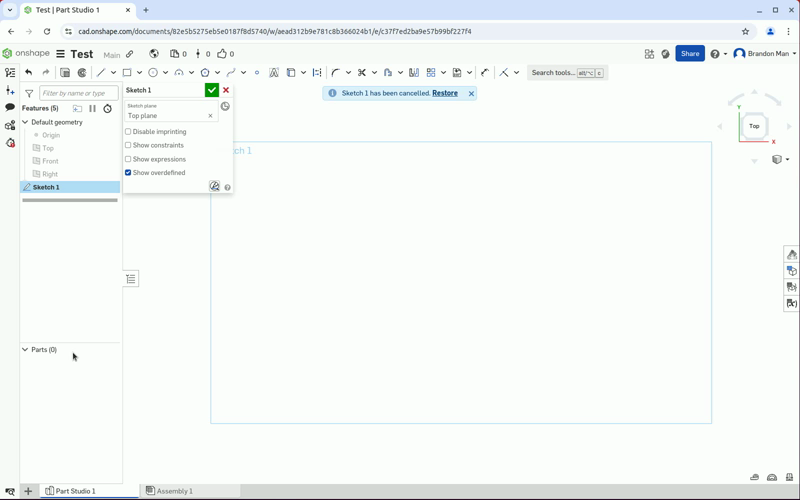
key(y)
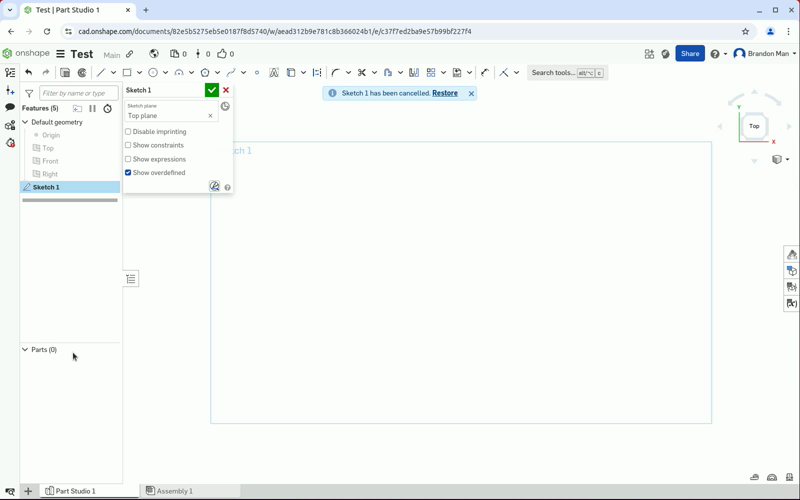
key(l)
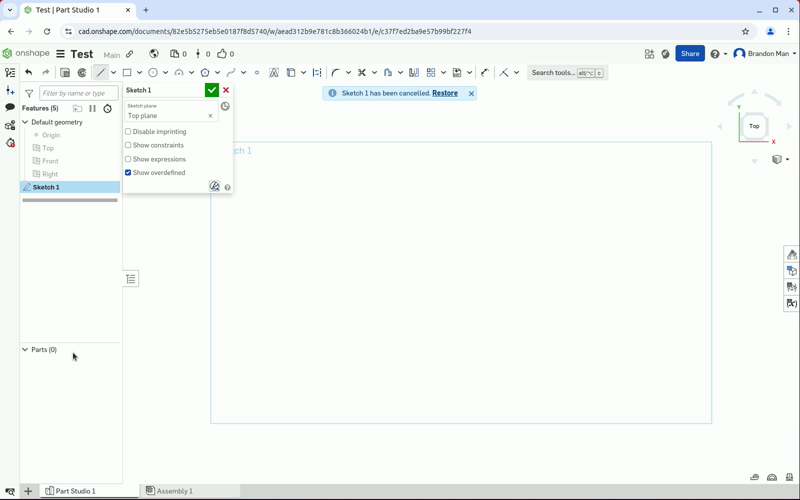
key_down(shift)
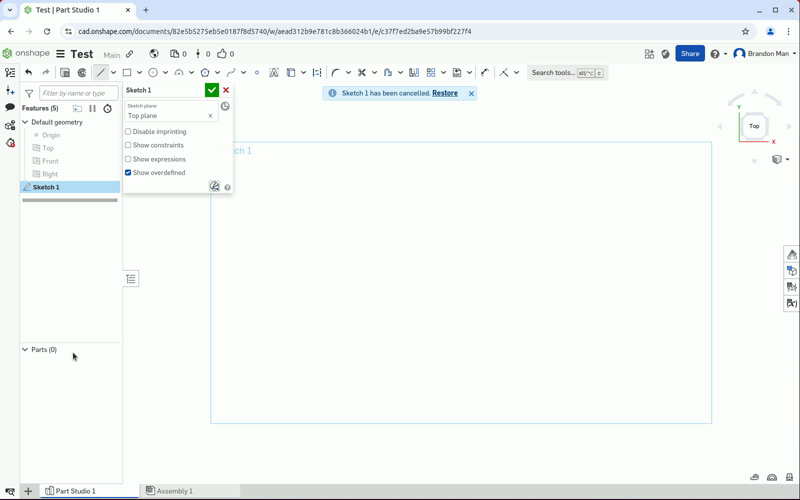
mouse_move(361, 325)
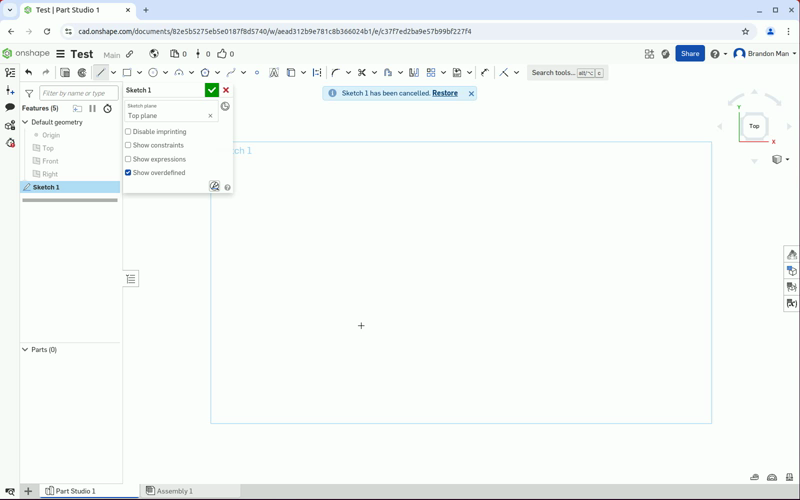
click(361, 325)
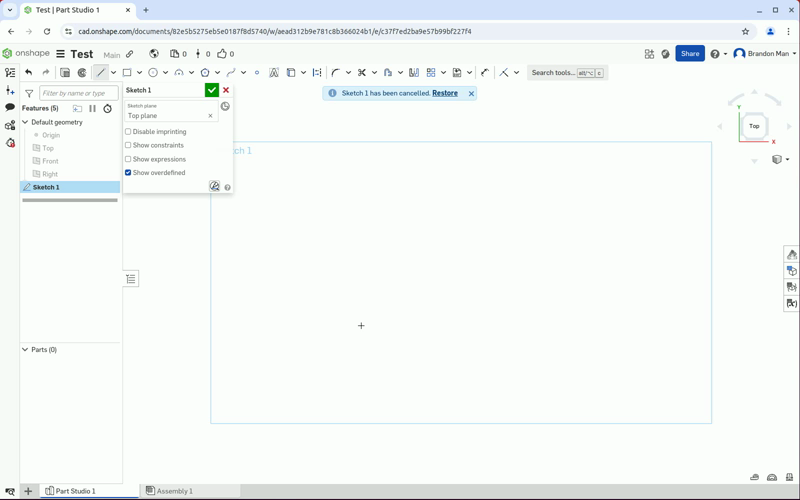
key_up(shift)
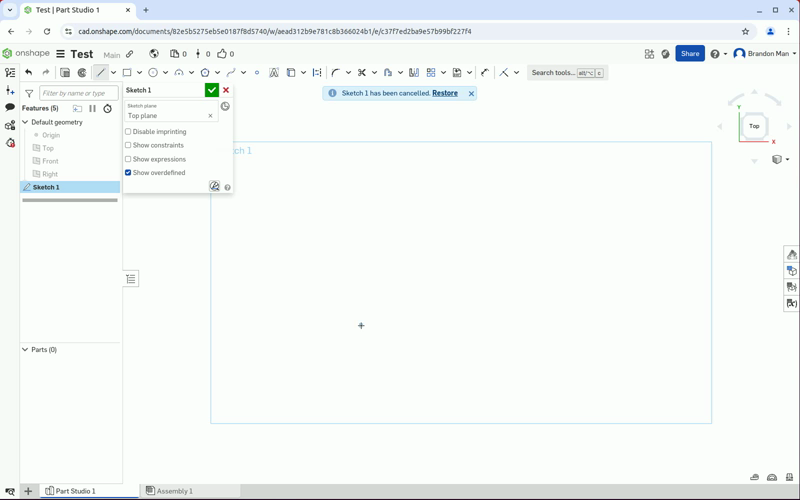
key_down(shift)
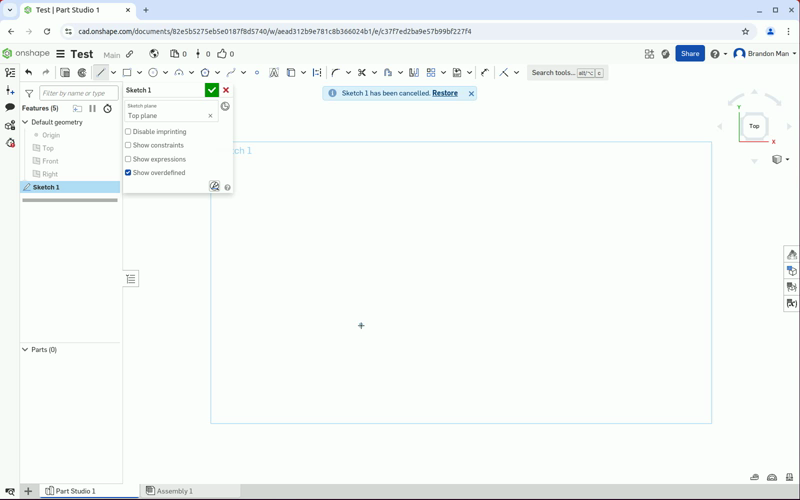
mouse_move(560, 325)
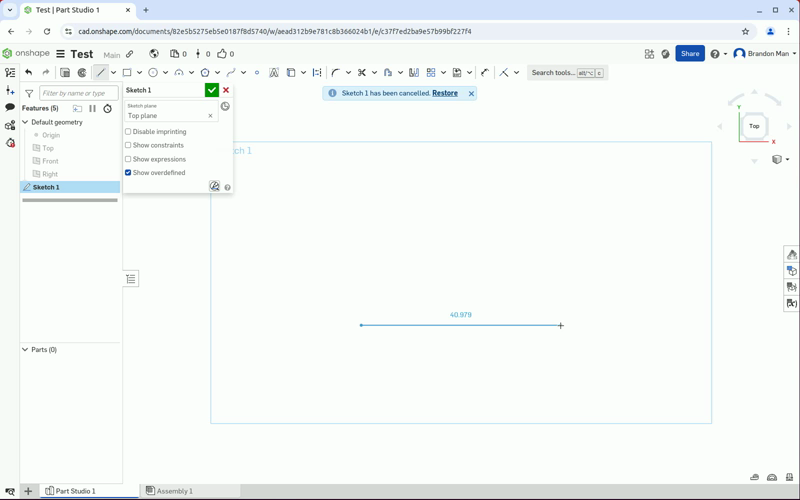
click(560, 325)
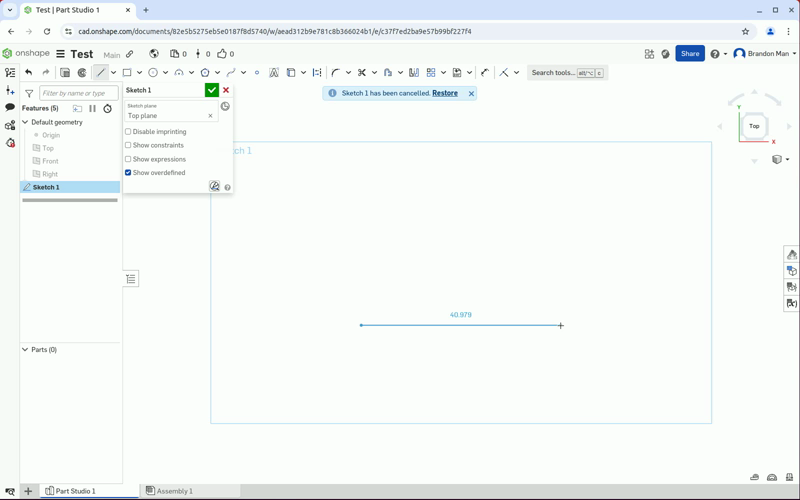
key_up(shift)
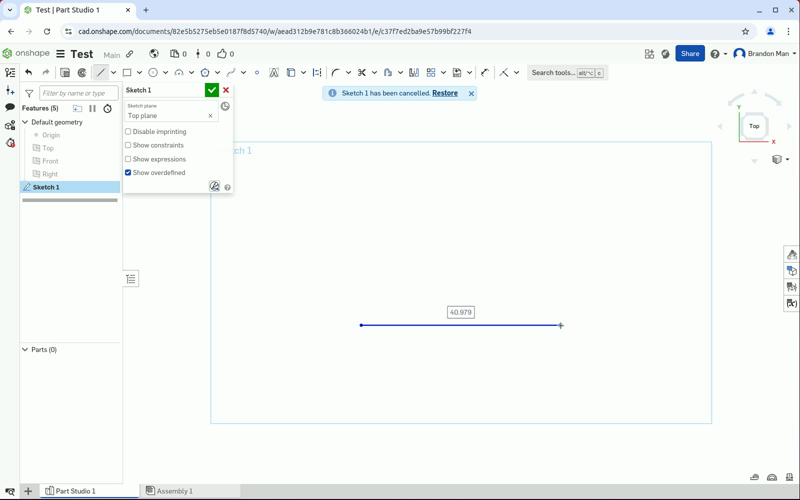
key_down(shift)
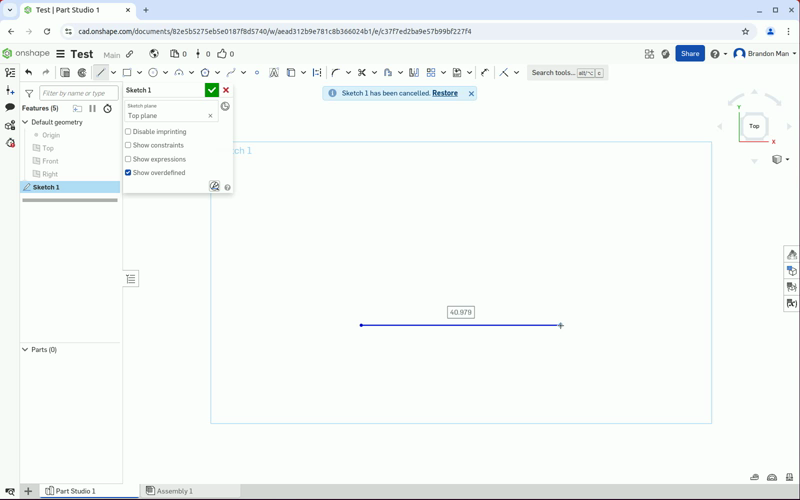
mouse_move(560, 241)
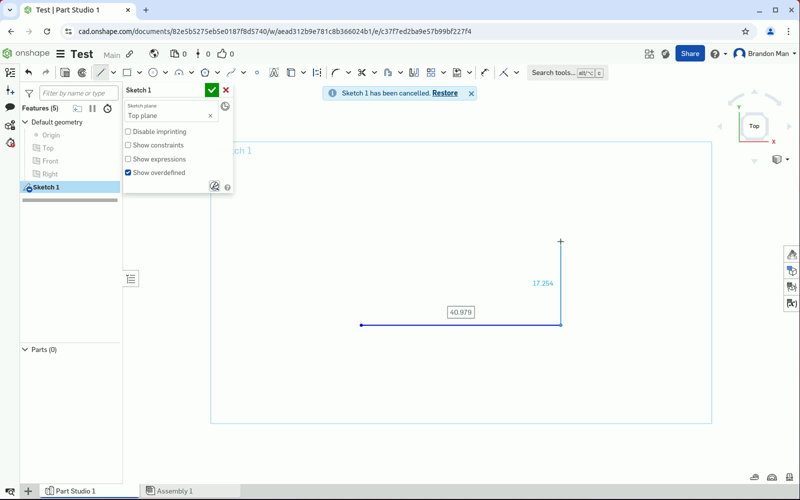
click(560, 241)
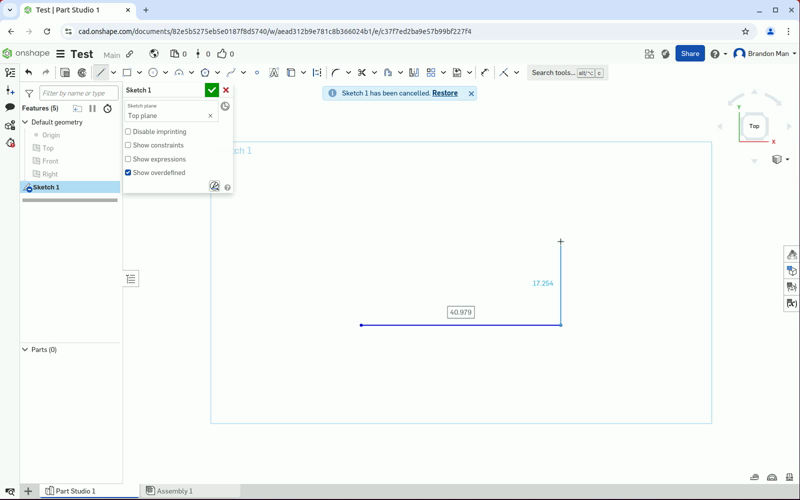
key_up(shift)
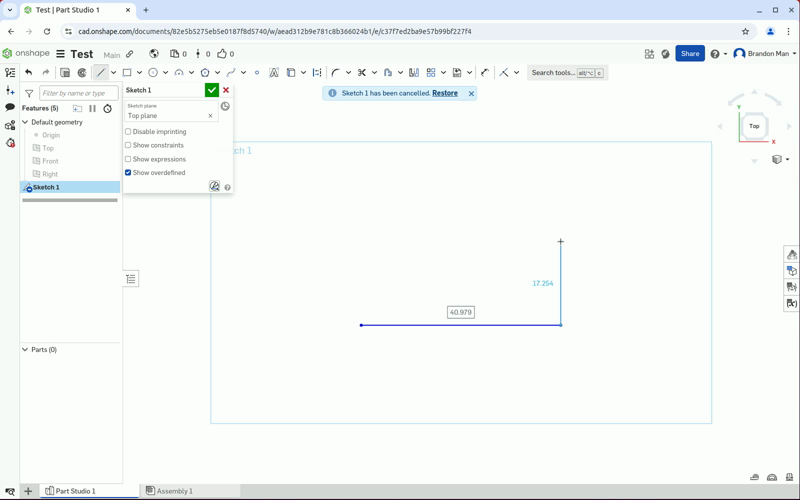
key_down(shift)
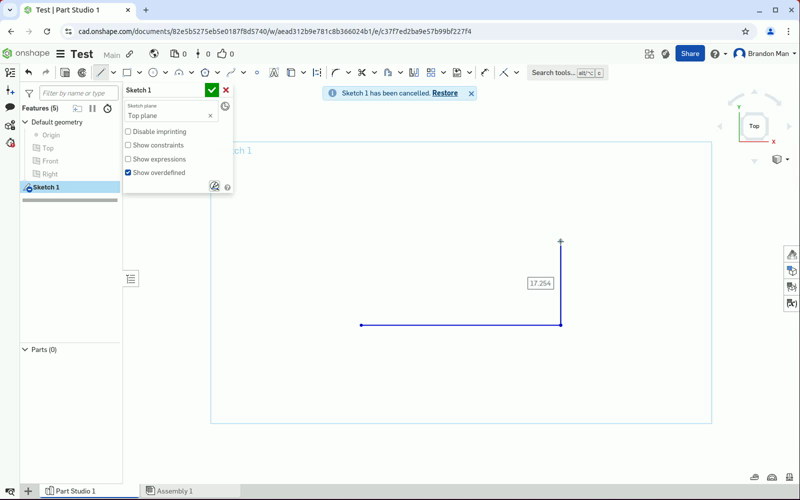
mouse_move(361, 241)
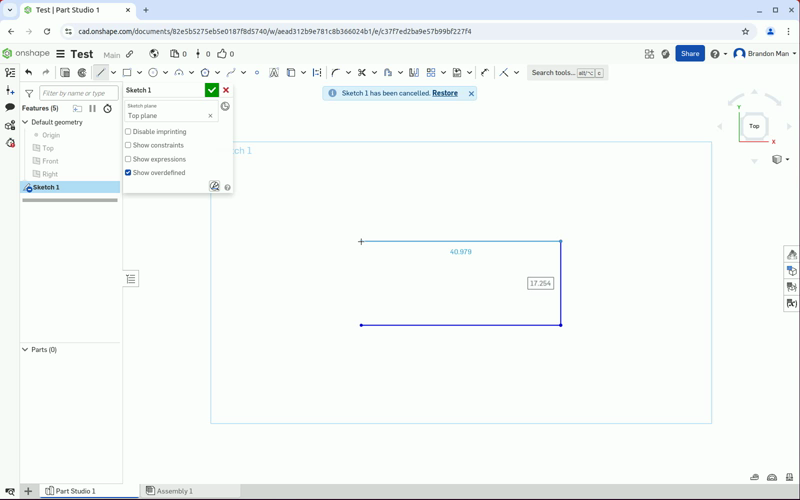
click(361, 241)
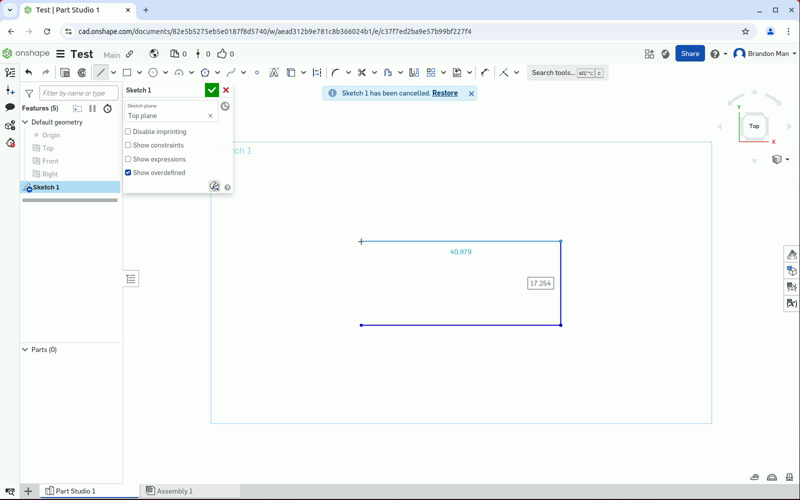
key_up(shift)
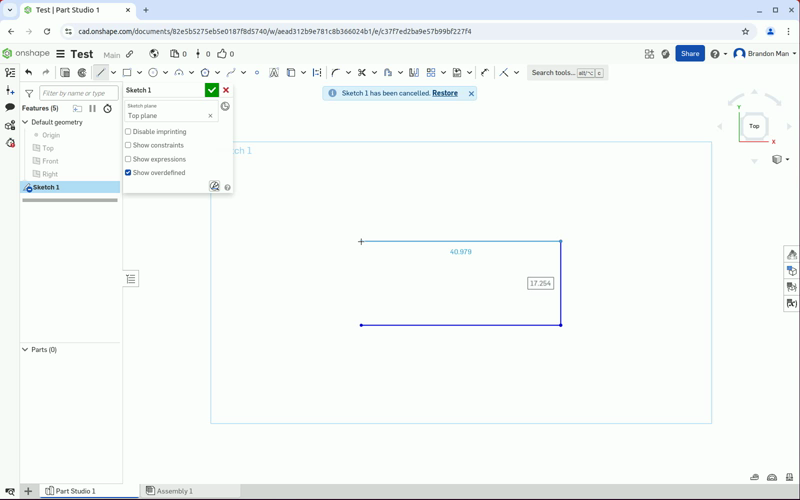
key_down(shift)
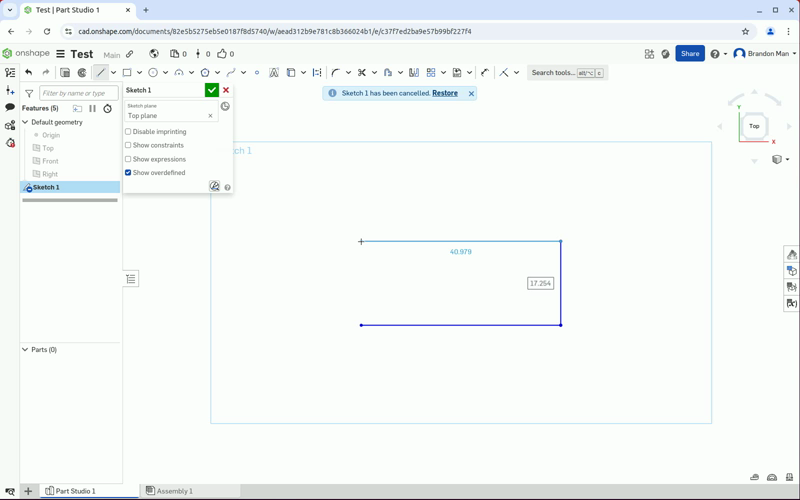
mouse_move(361, 325)
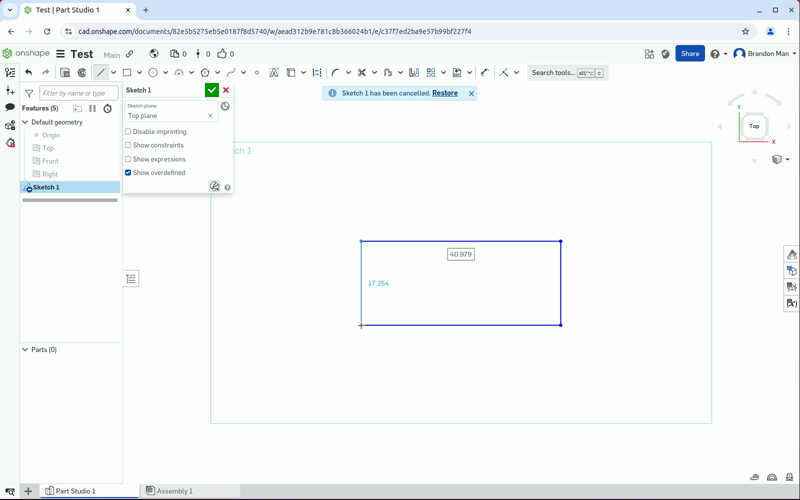
key_up(shift)
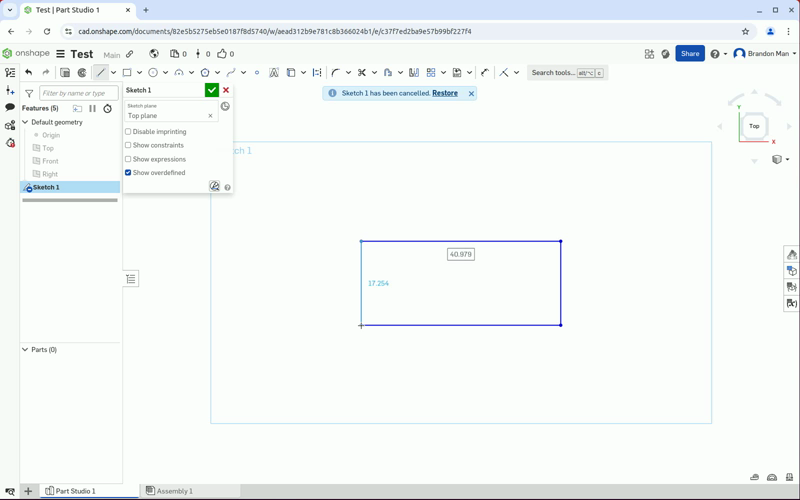
click(361, 325)
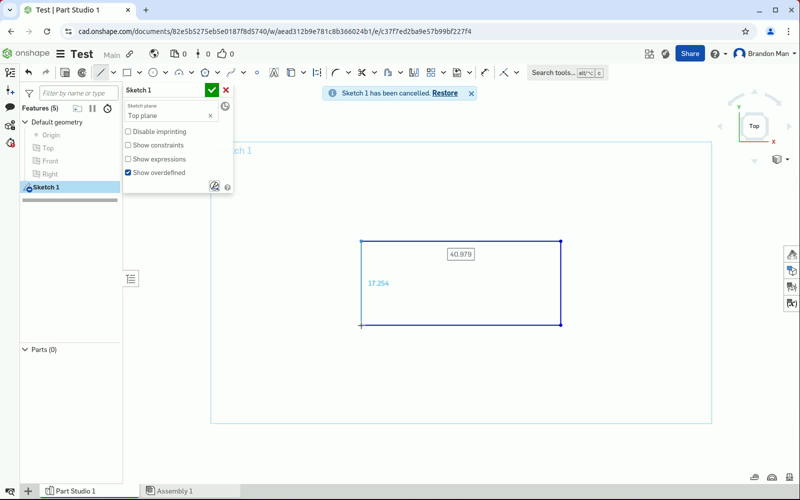
key(esc)
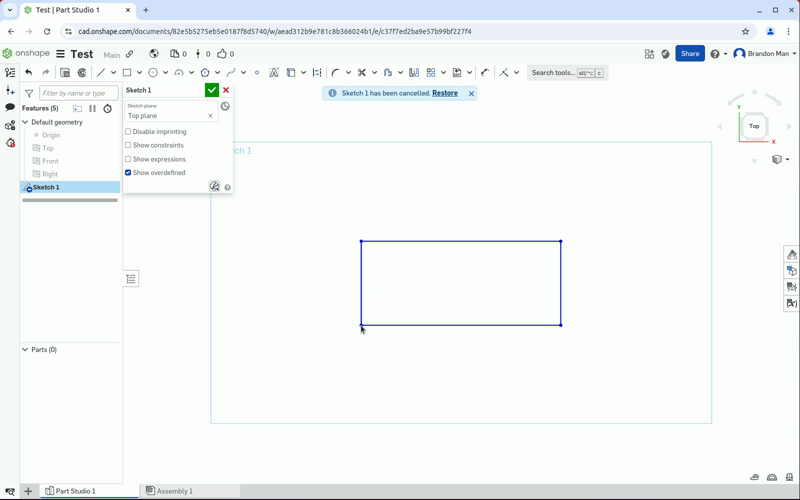
mouse_move(471, 287)
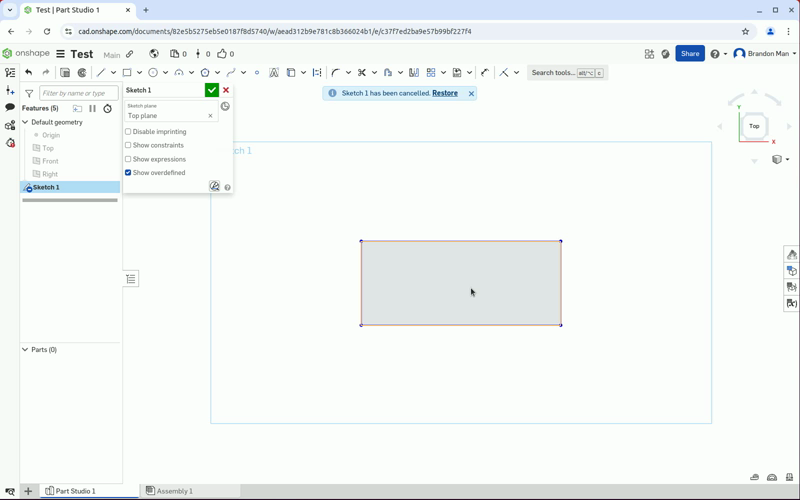
click(471, 287)
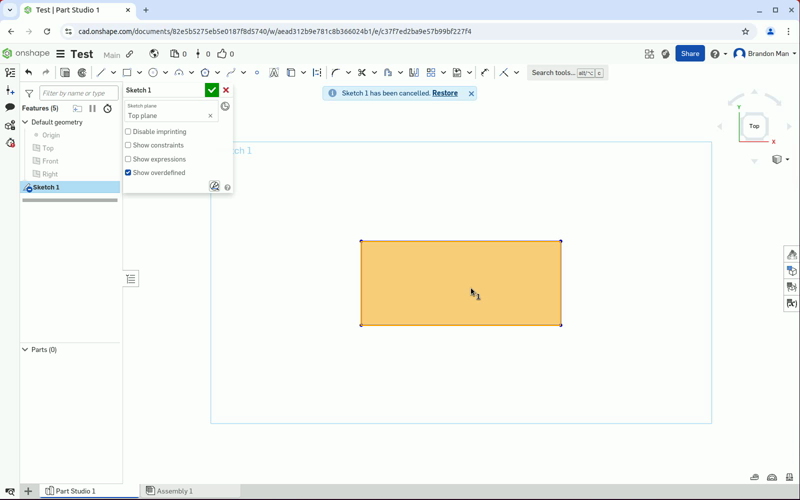
mouse_move(73, 352)
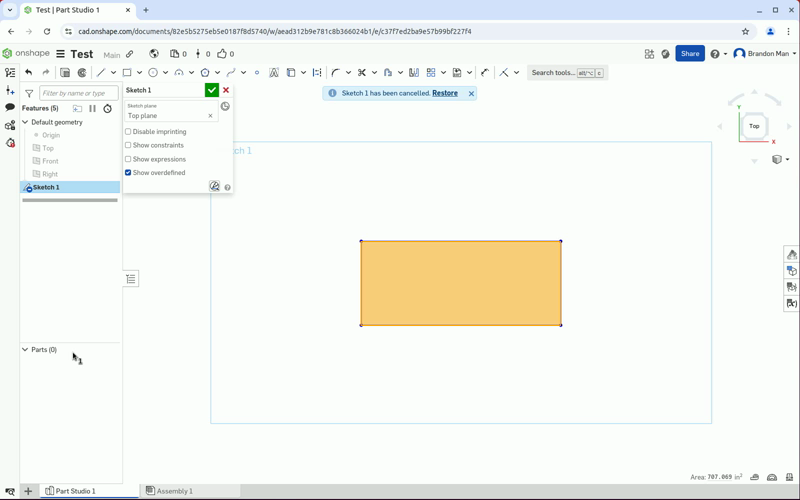
key(shift+y)
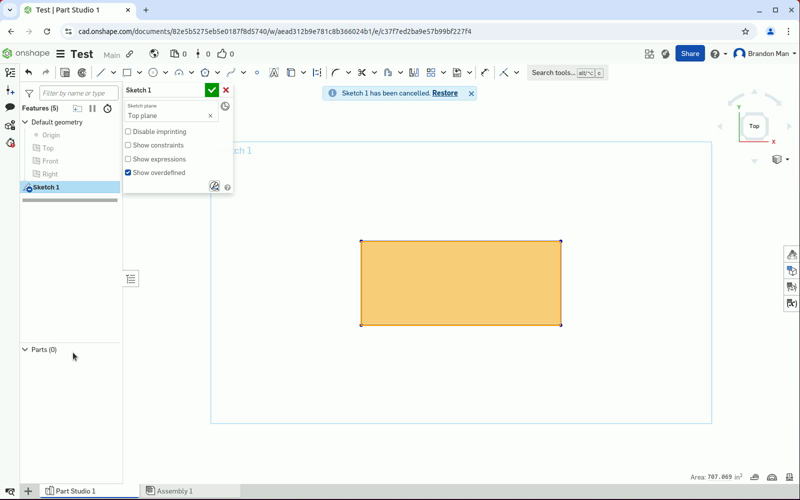
key(shift+e)
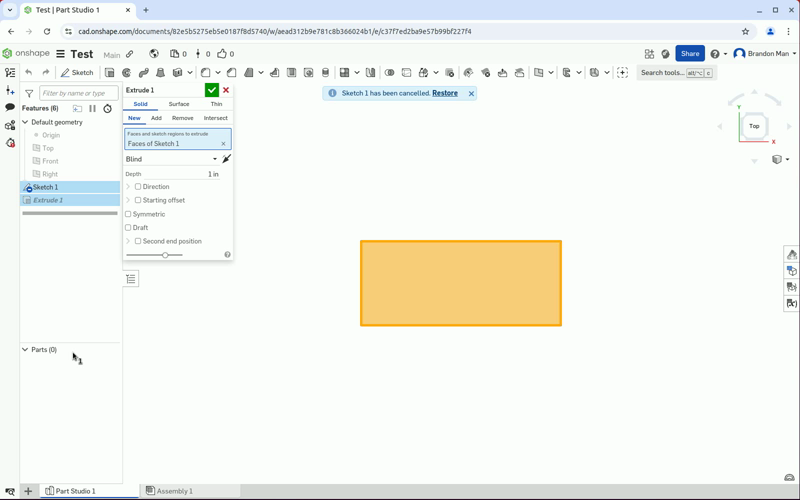
mouse_move(143, 106)
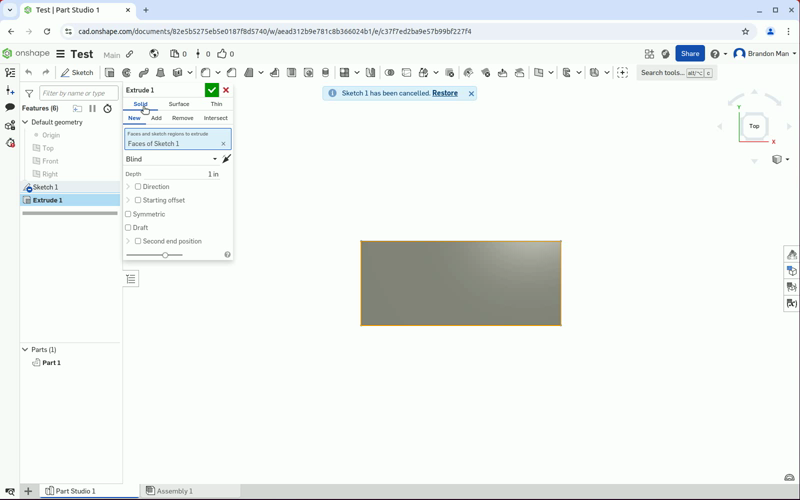
click(143, 106)
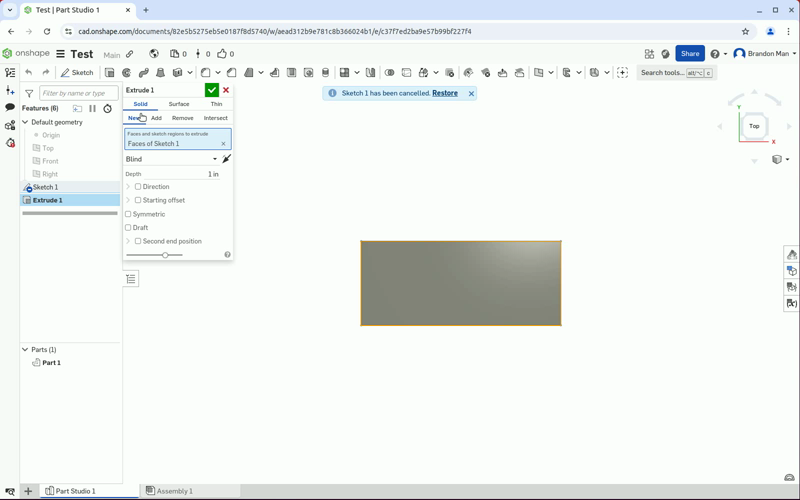
mouse_move(137, 120)
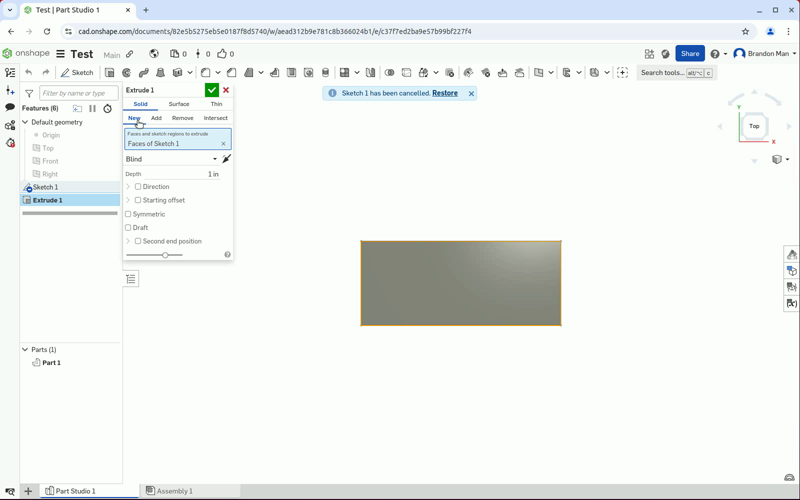
click(137, 120)
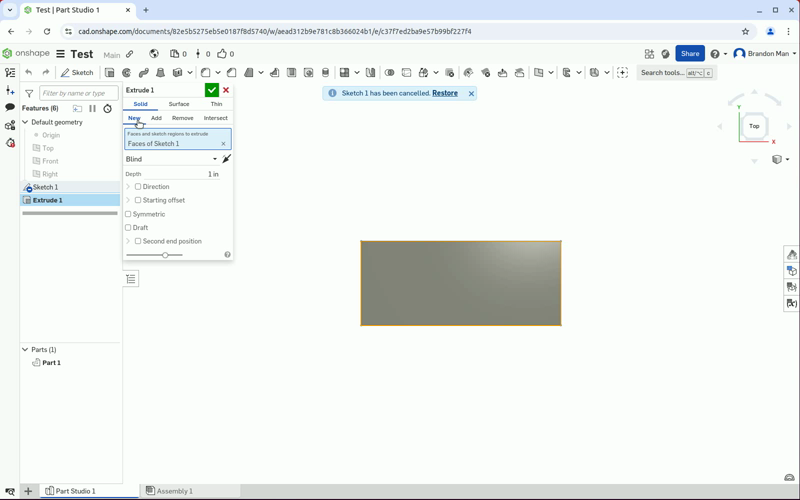
key(tab, 4)
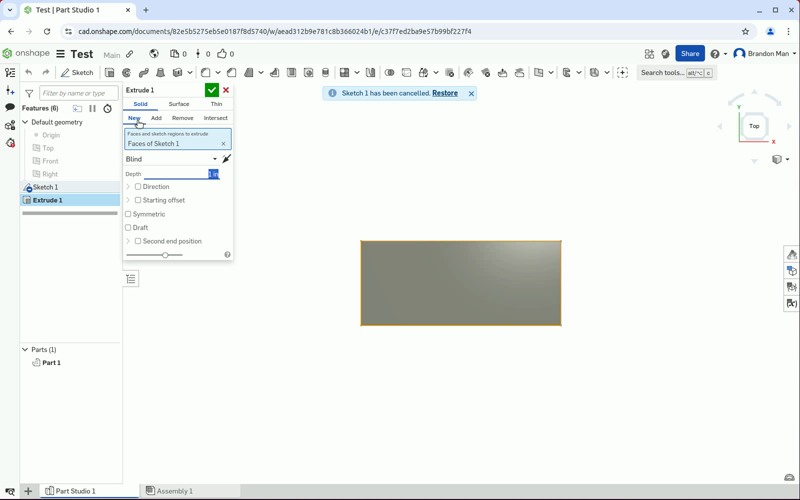
text(2.648)
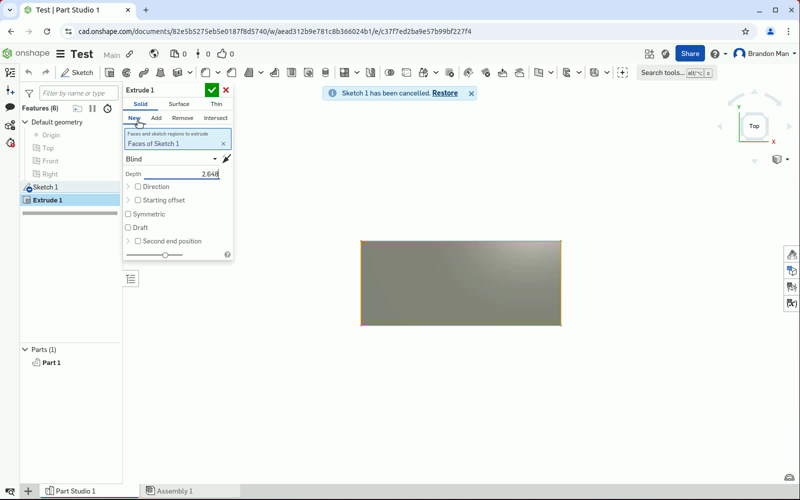
key(enter)
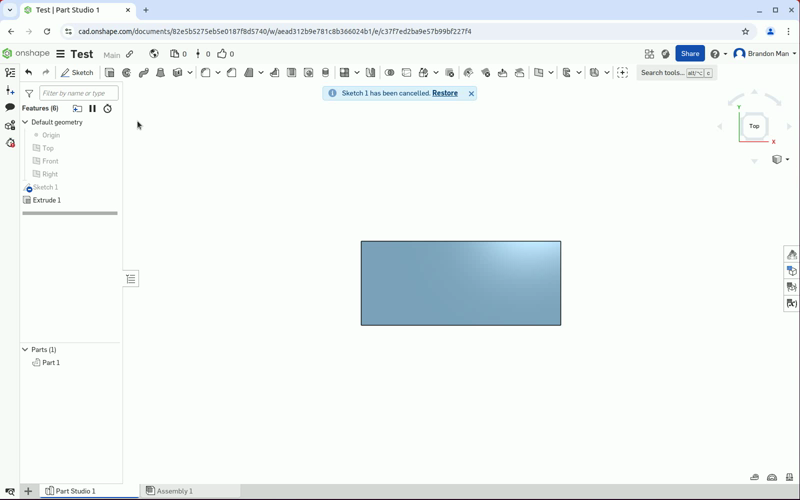
key(shift+h)
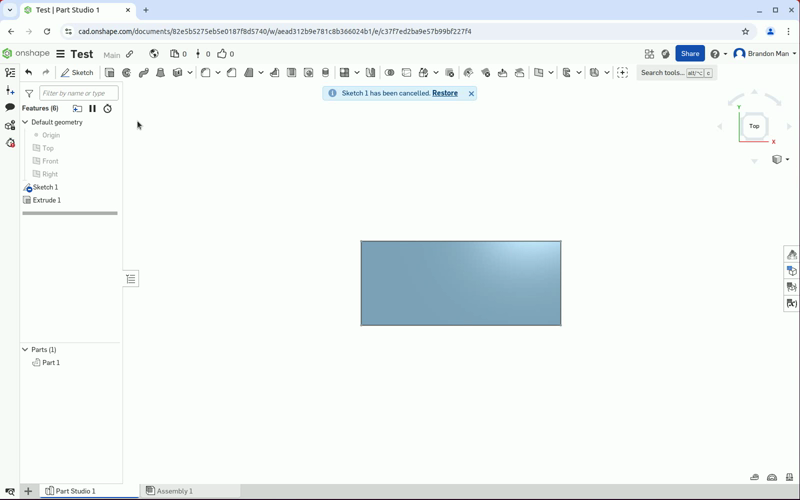
key(shift+h)
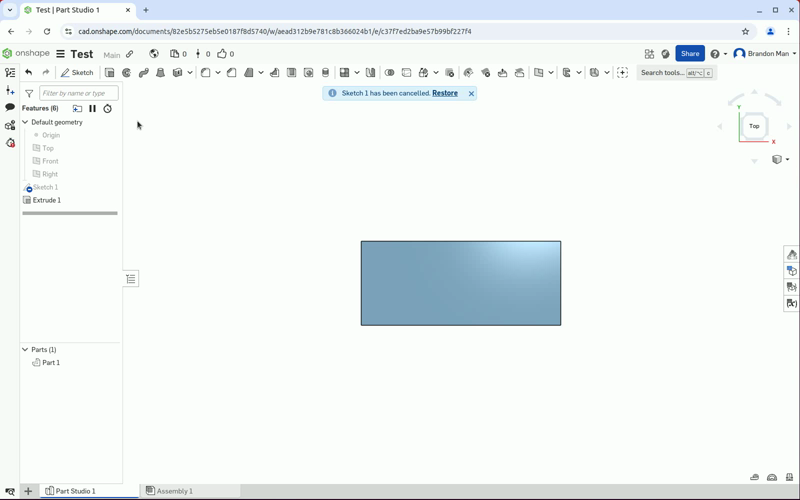
mouse_move(73, 189)
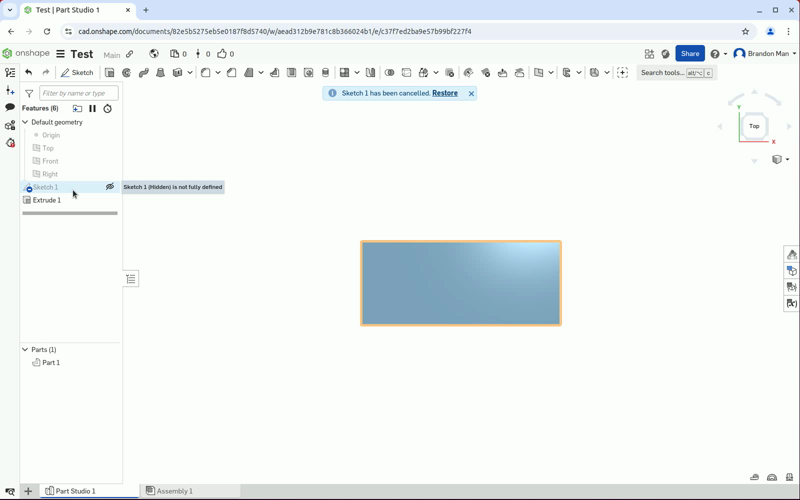
click(73, 189)
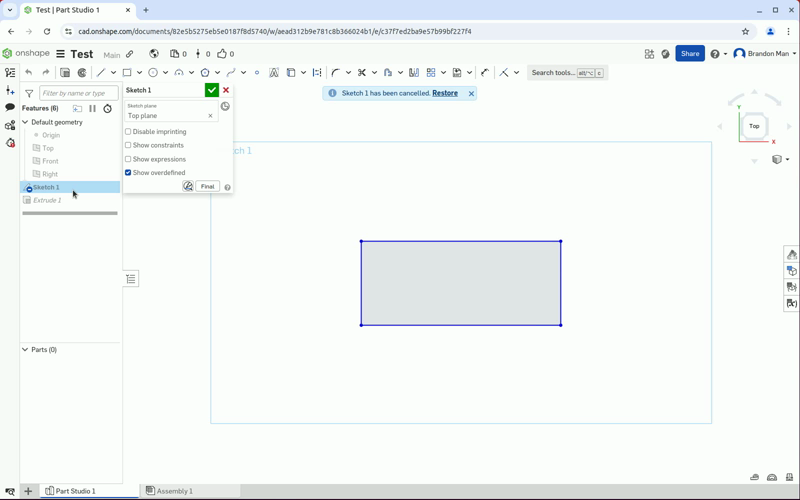
mouse_move(229, 92)
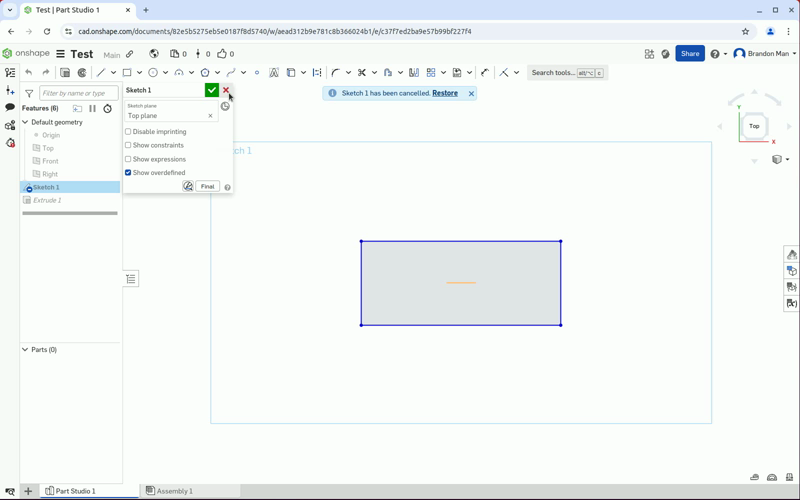
click(229, 92)
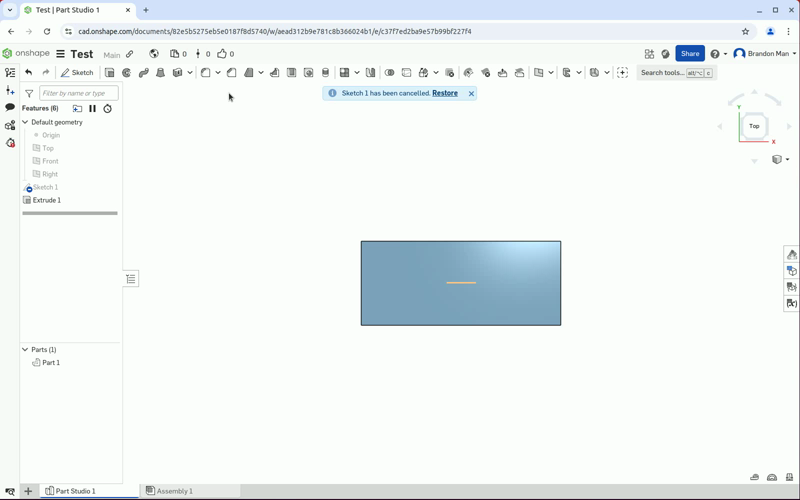
mouse_move(541, 75)
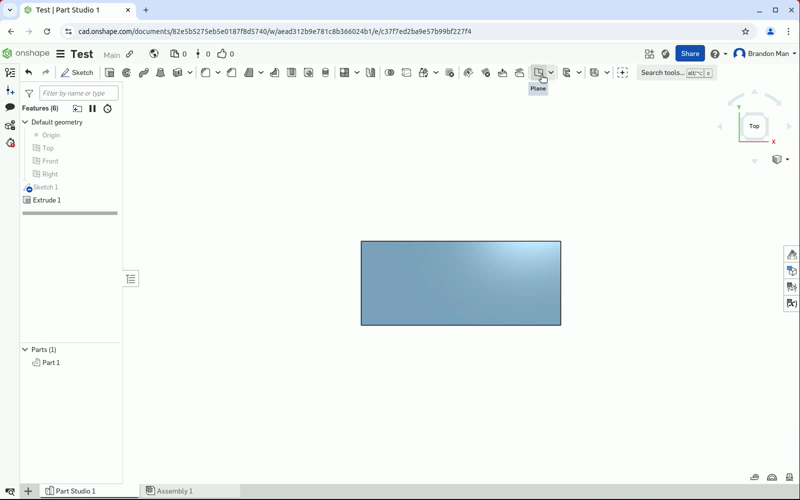
click(541, 75)
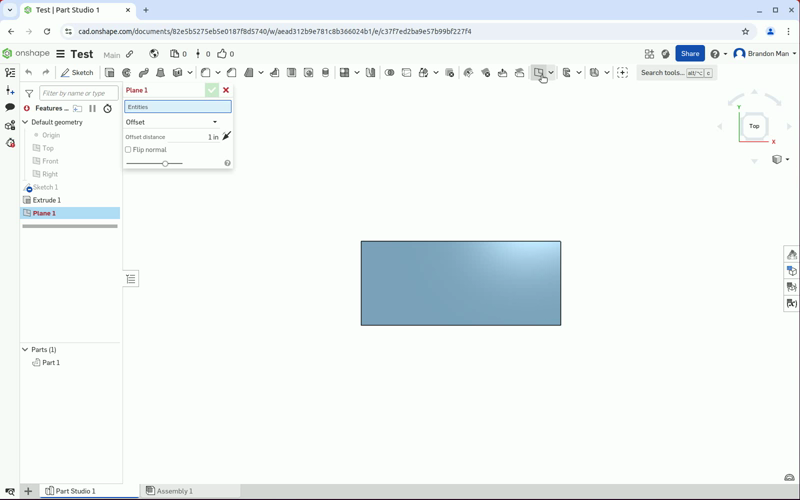
mouse_move(73, 150)
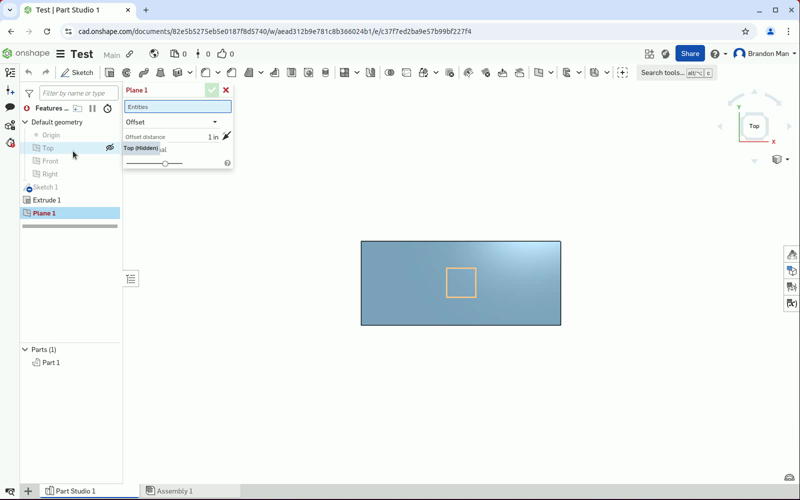
click(73, 150)
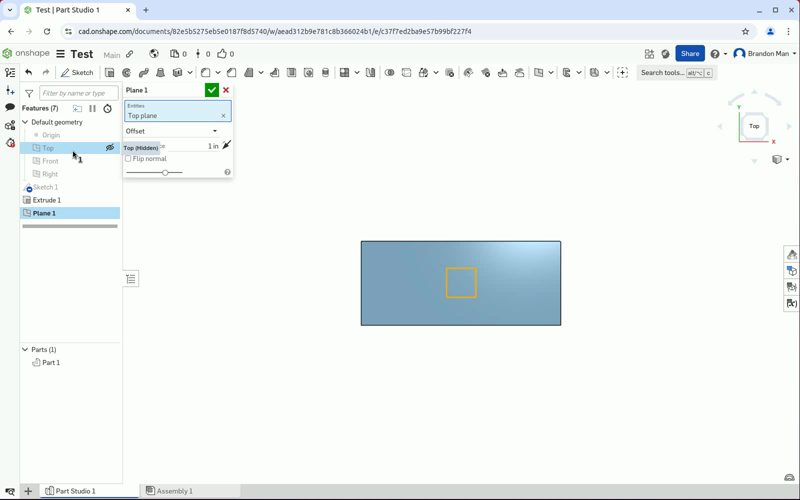
key(tab, 2)
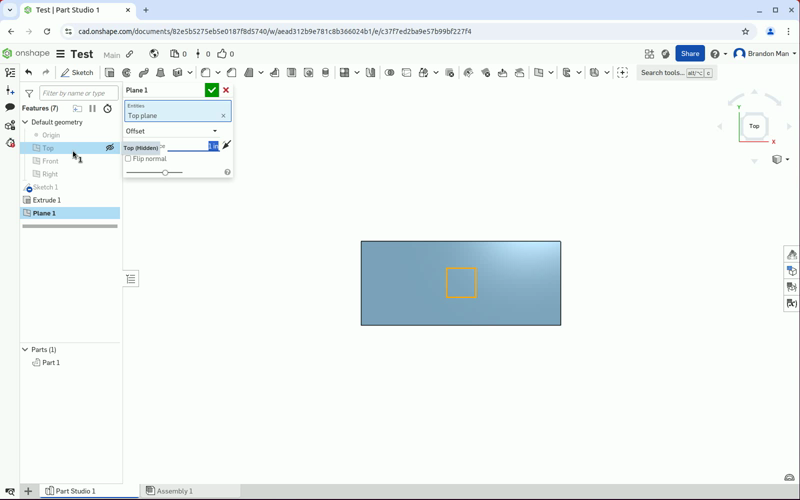
text(2.65)
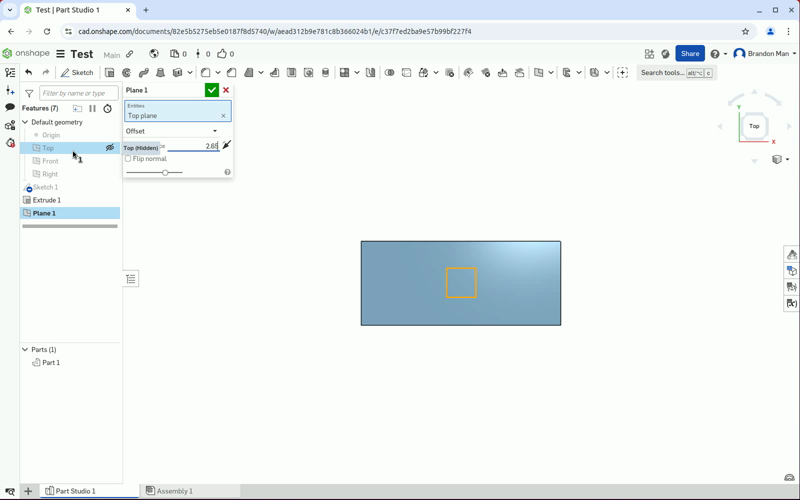
key(enter, 2)
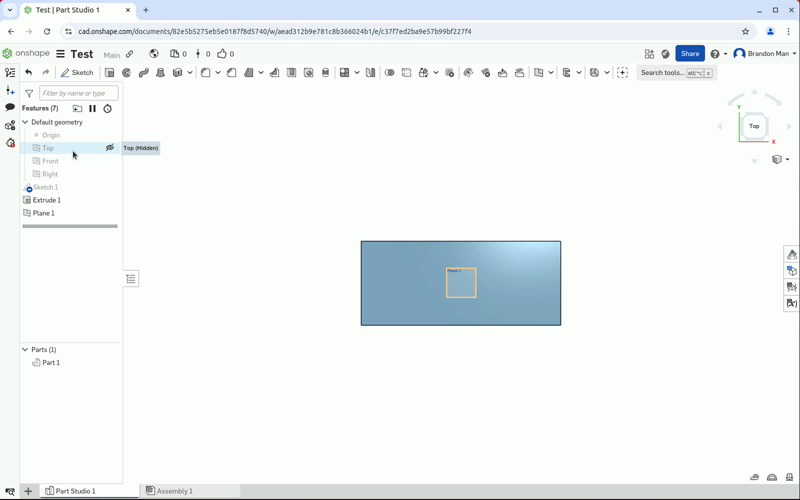
key(shift+s)
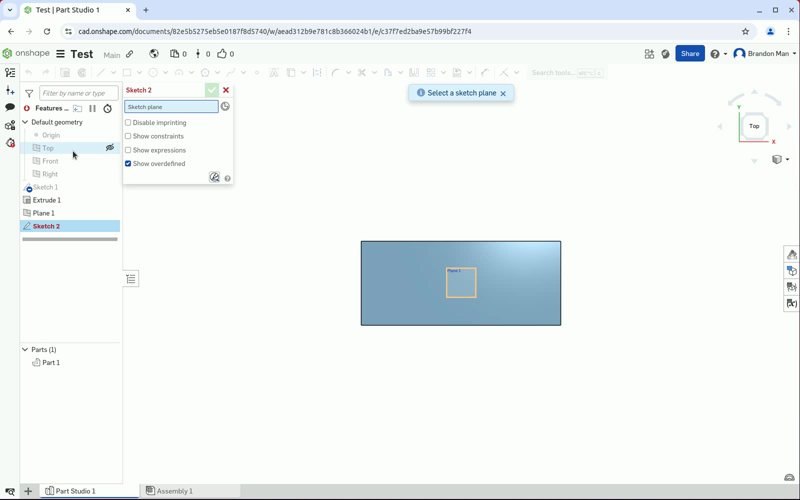
mouse_move(73, 215)
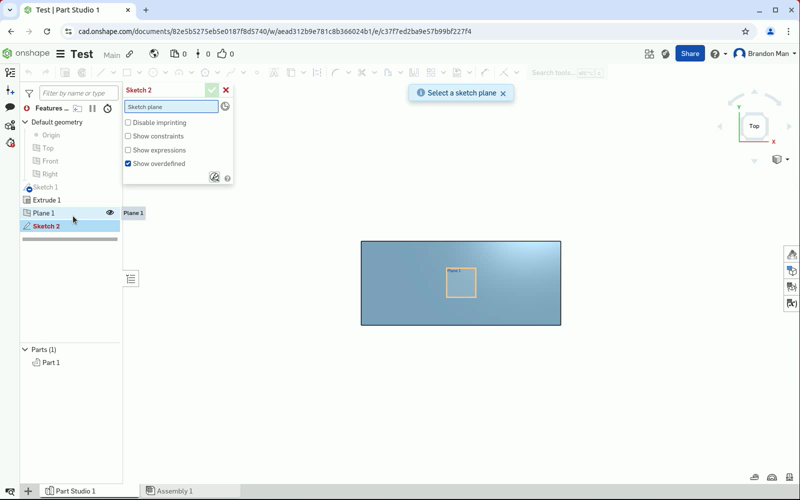
click(73, 215)
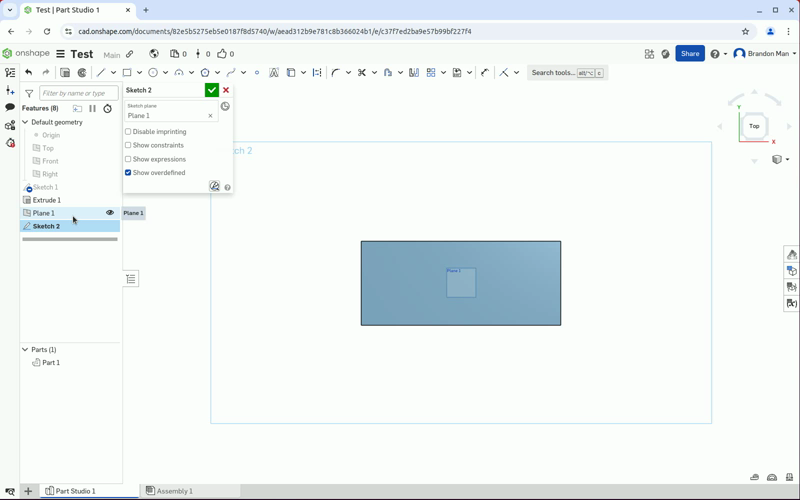
mouse_move(73, 352)
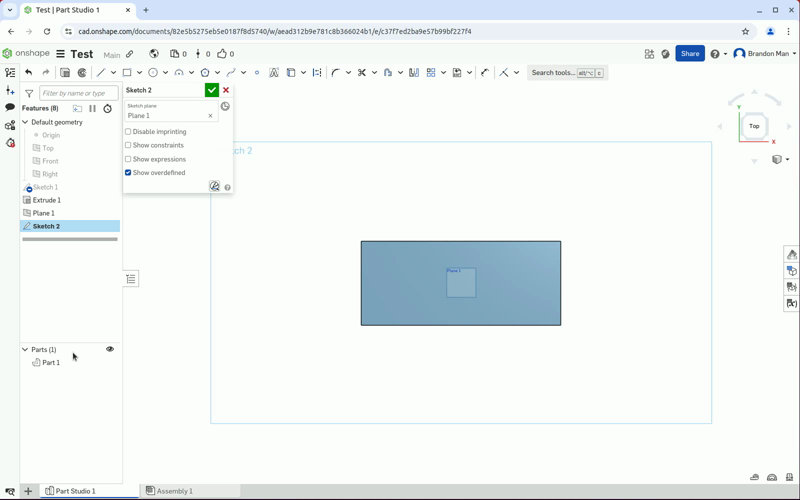
key(y)
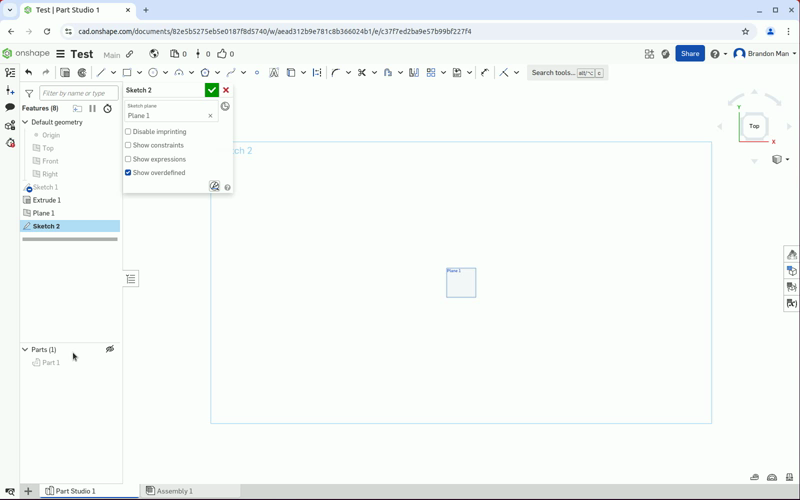
key(c)
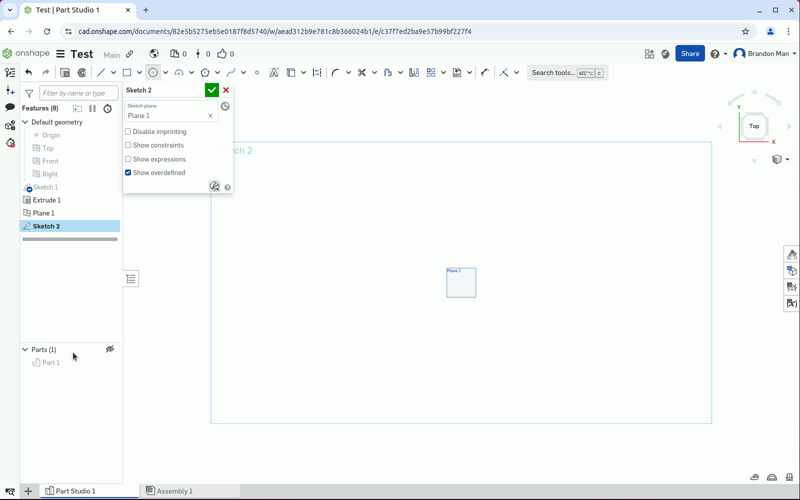
key_down(shift)
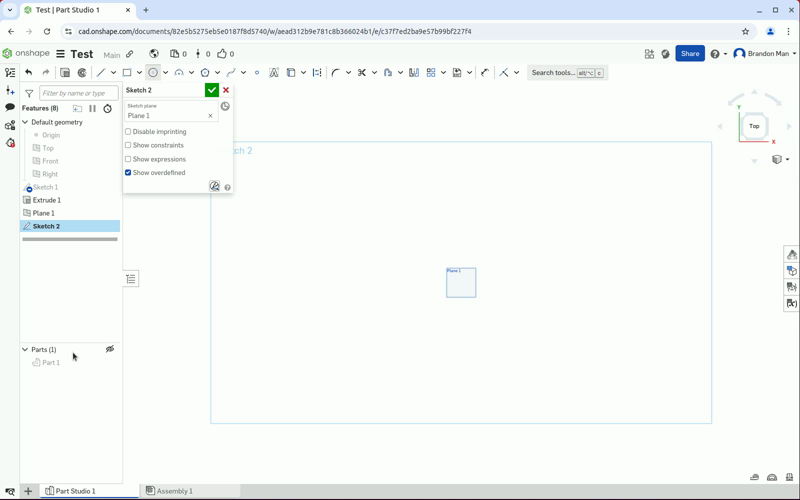
mouse_move(386, 282)
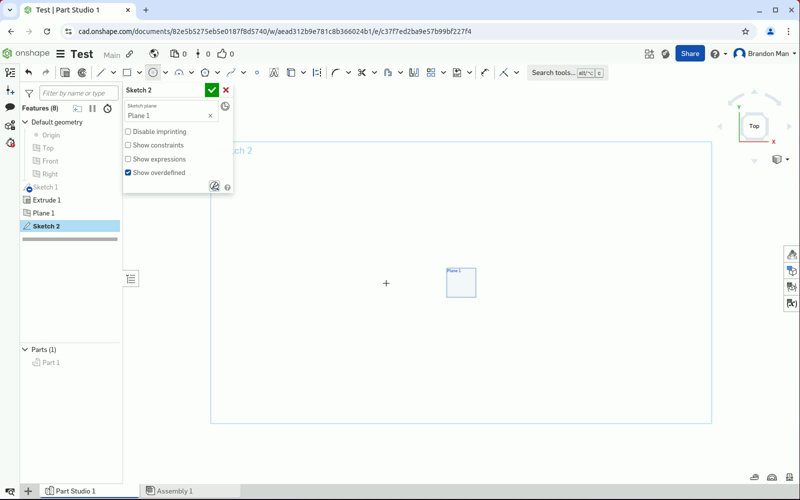
click(386, 282)
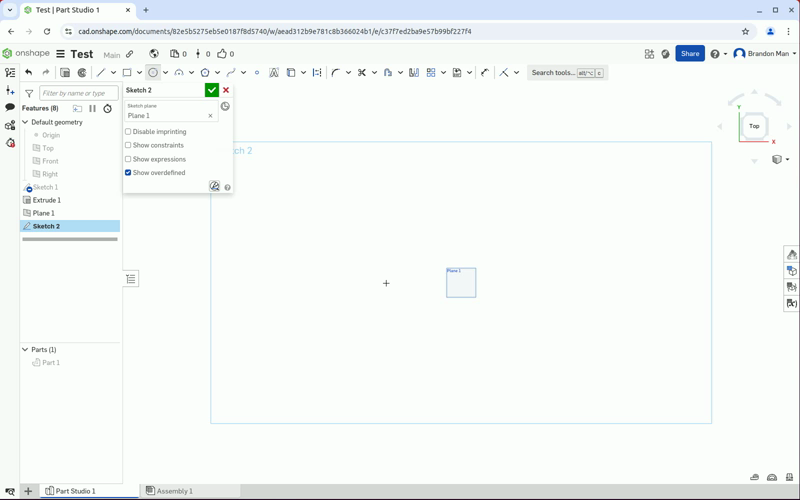
key_up(shift)
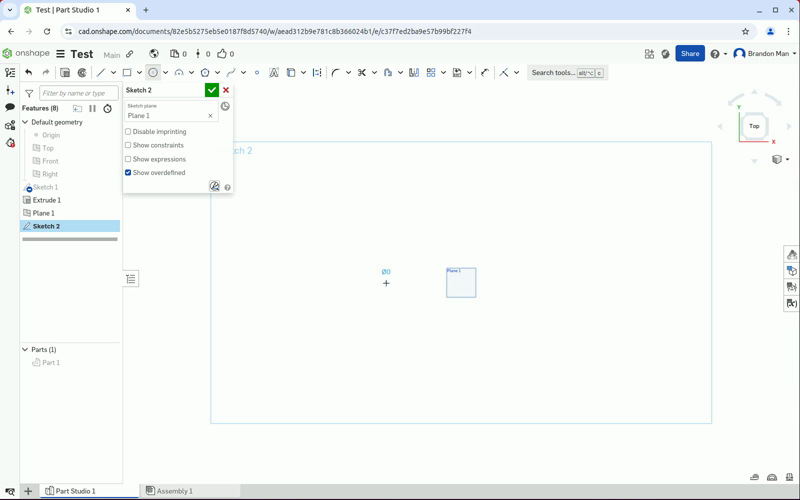
mouse_move(406, 282)
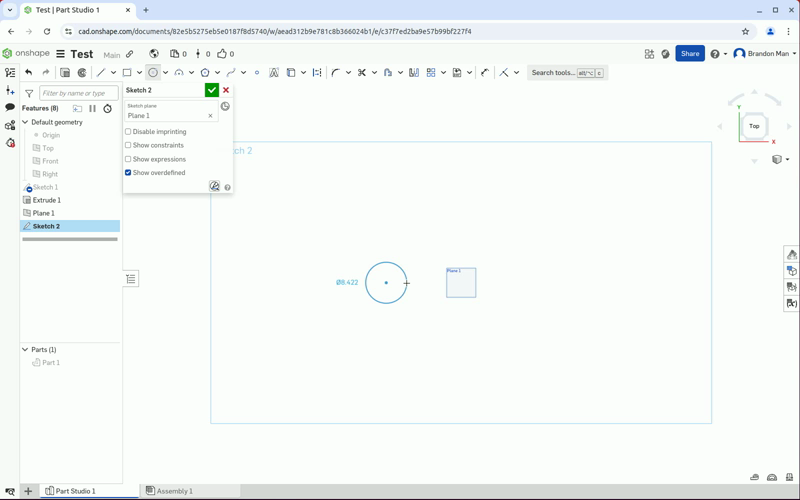
click(406, 282)
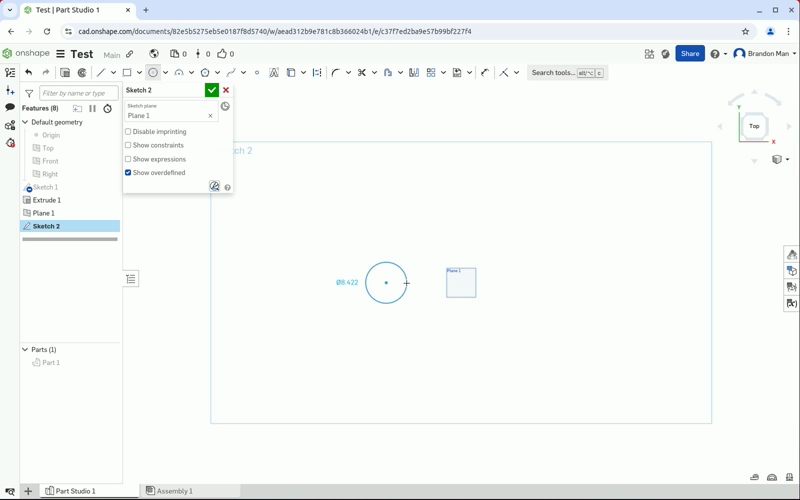
key(esc)
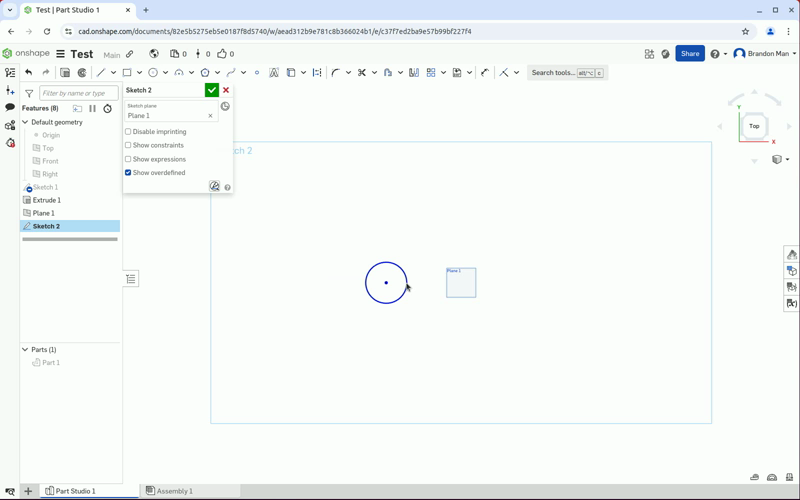
key(c)
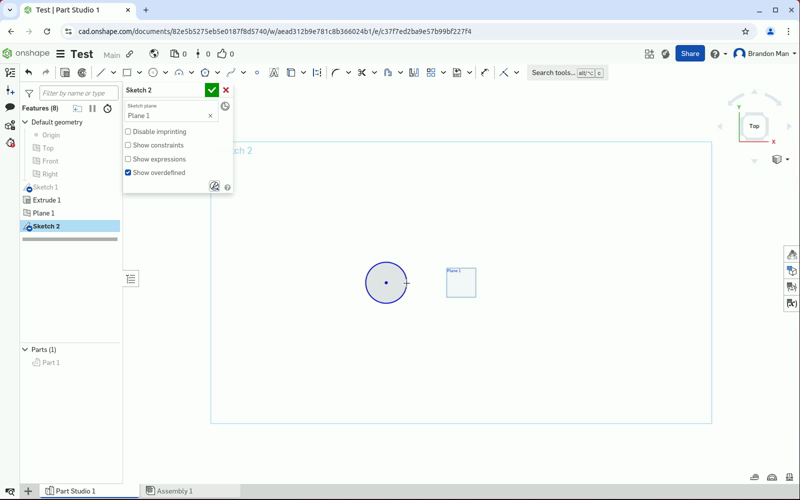
key_down(shift)
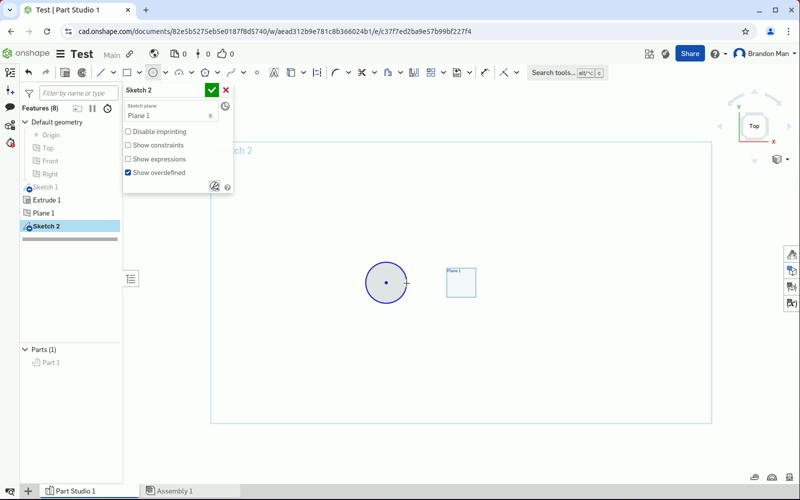
mouse_move(386, 282)
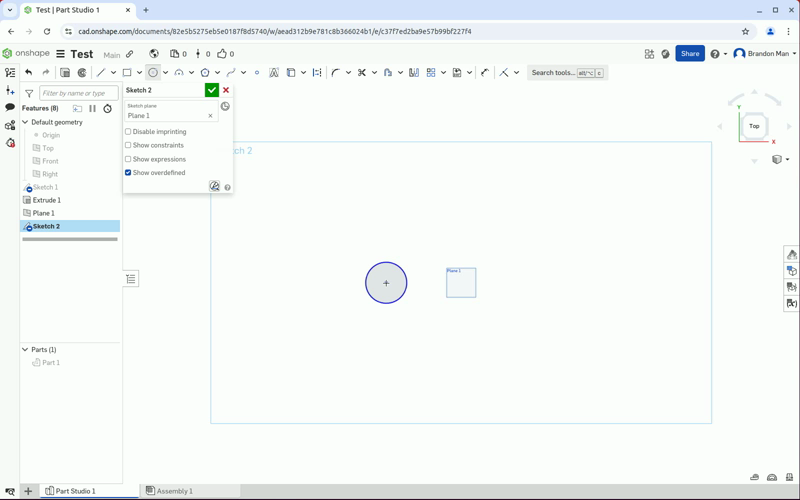
click(386, 282)
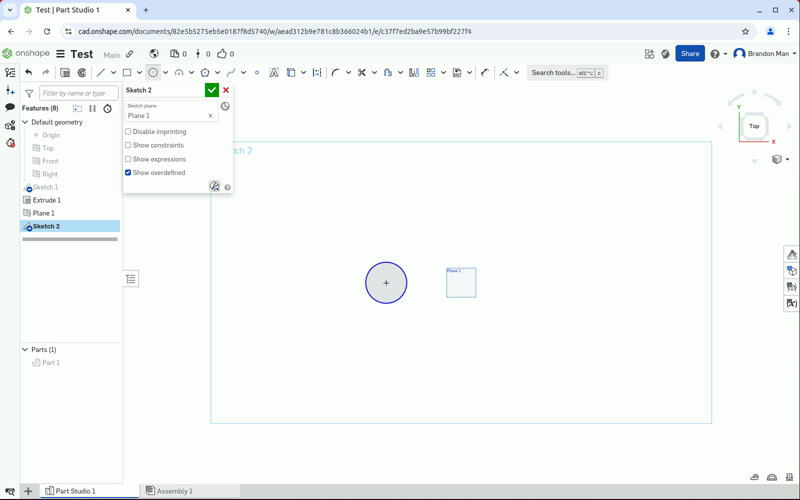
key_up(shift)
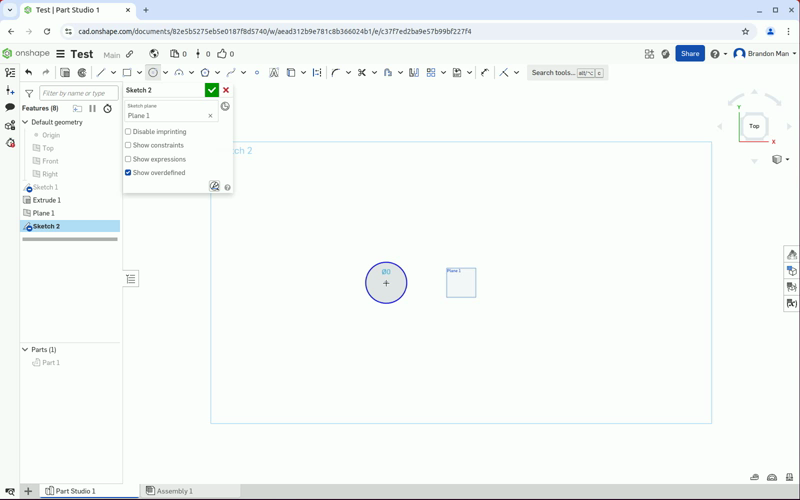
mouse_move(402, 282)
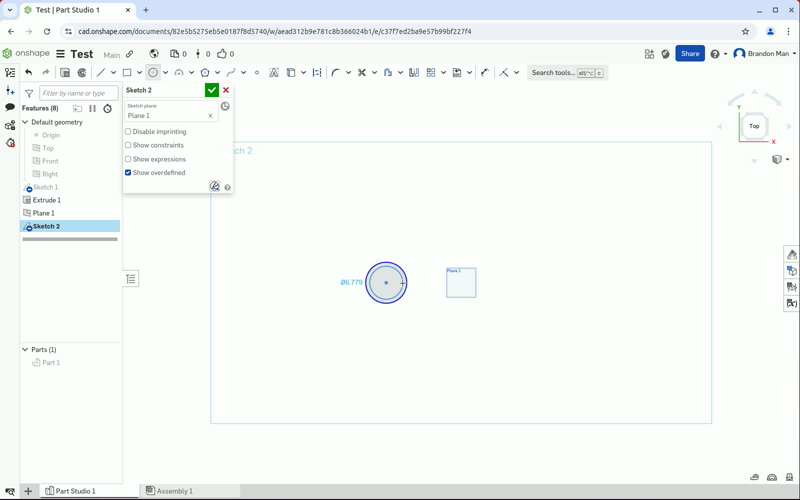
scroll(6)
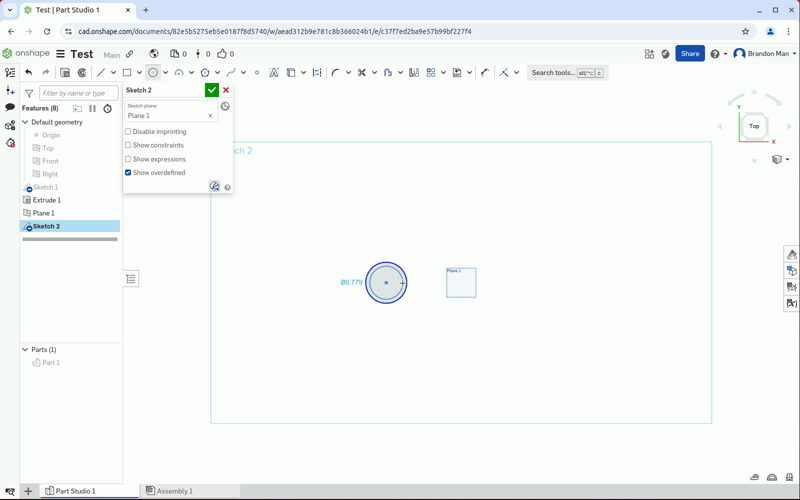
scroll(6)
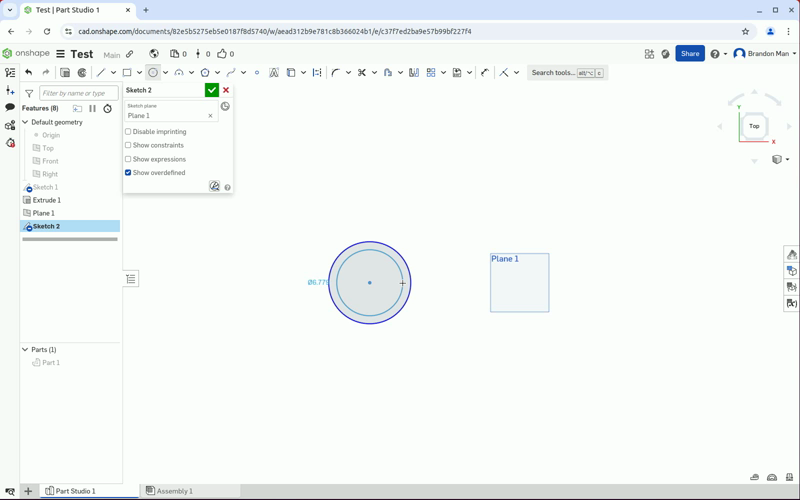
scroll(6)
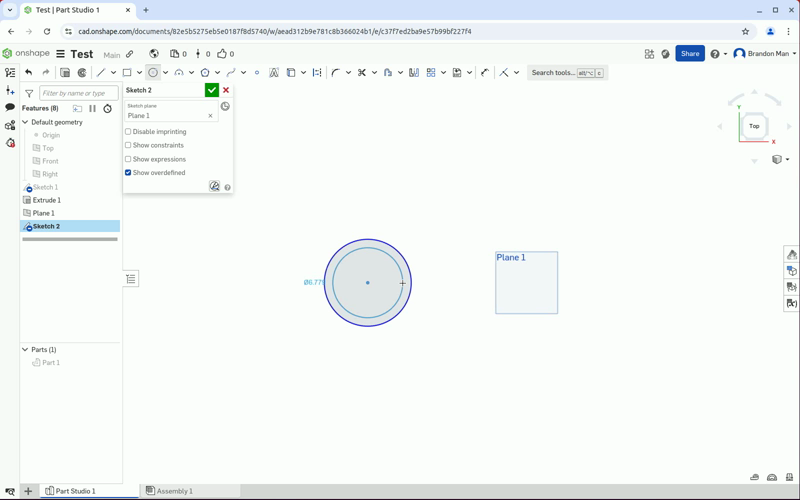
scroll(6)
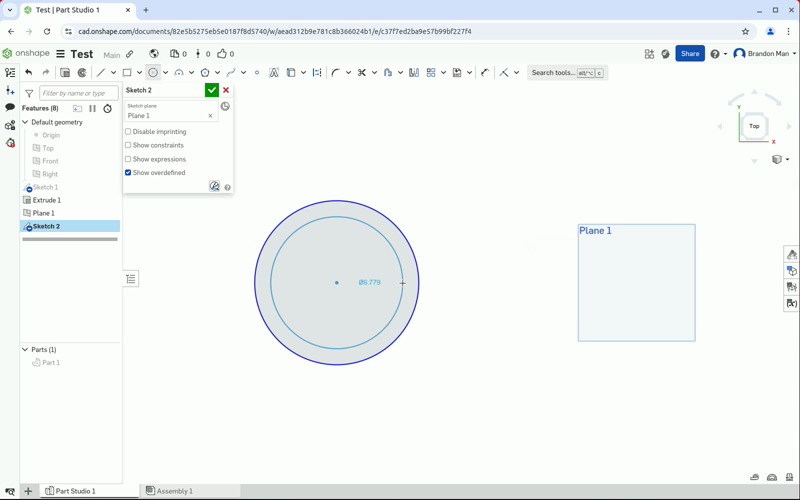
scroll(6)
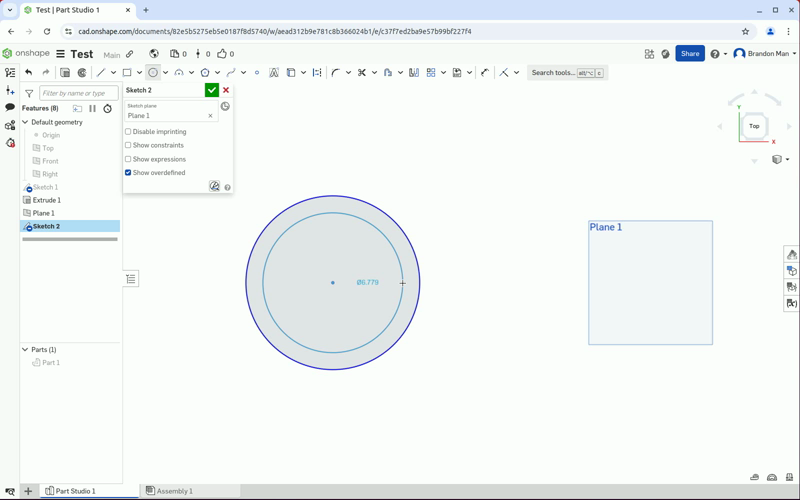
scroll(6)
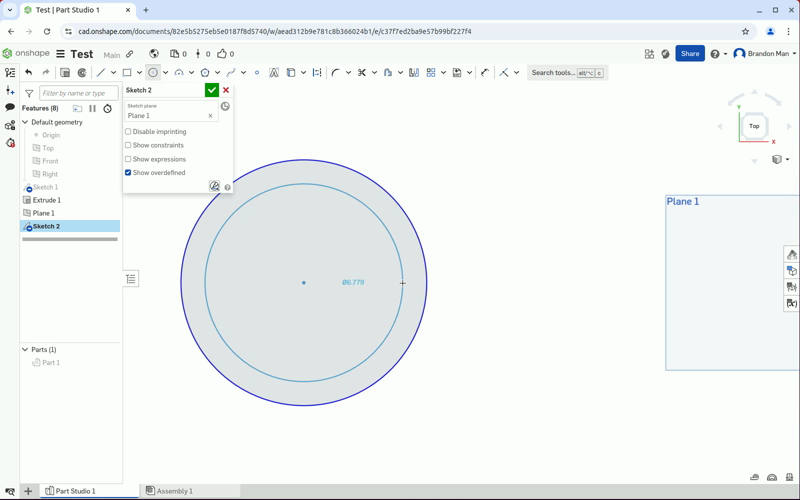
scroll(6)
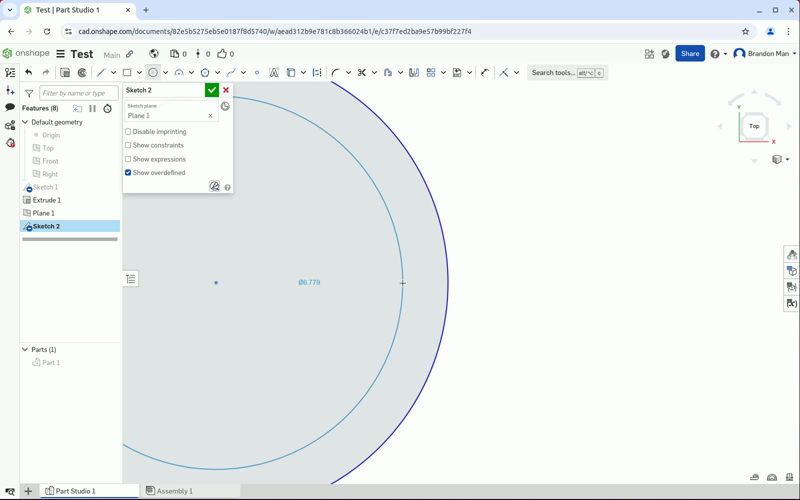
click(402, 282)
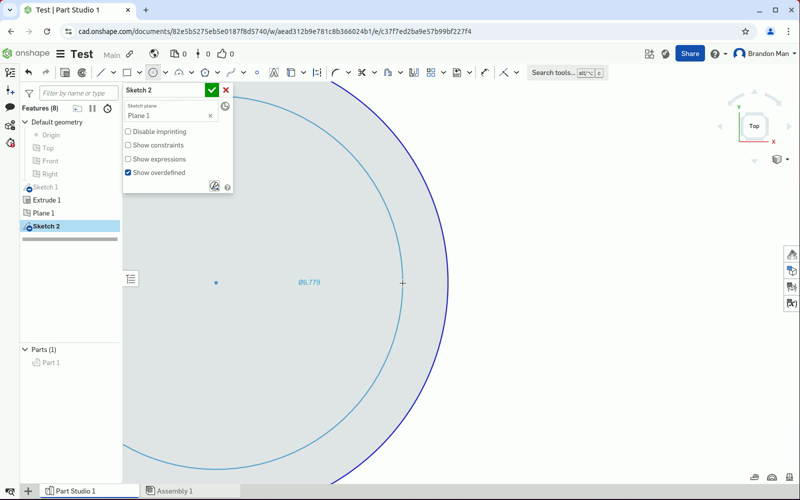
scroll(-6)
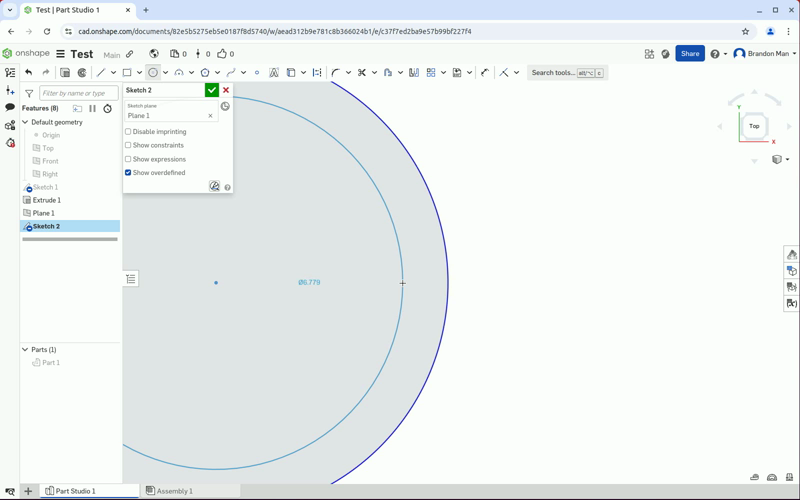
scroll(-6)
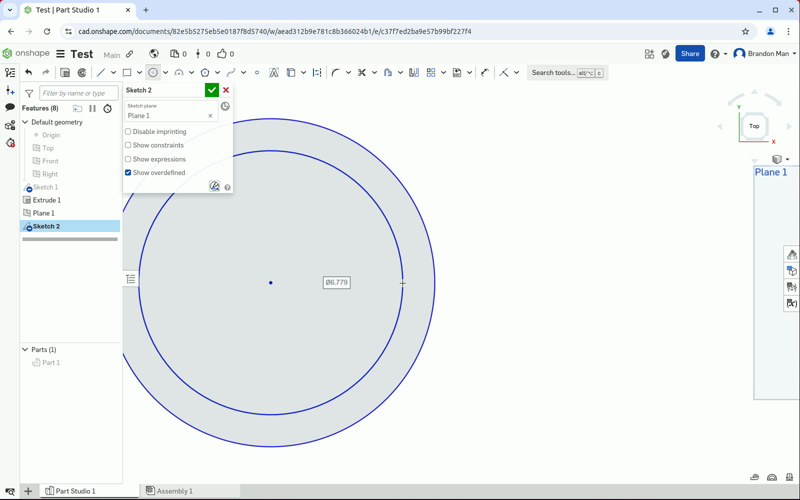
scroll(-6)
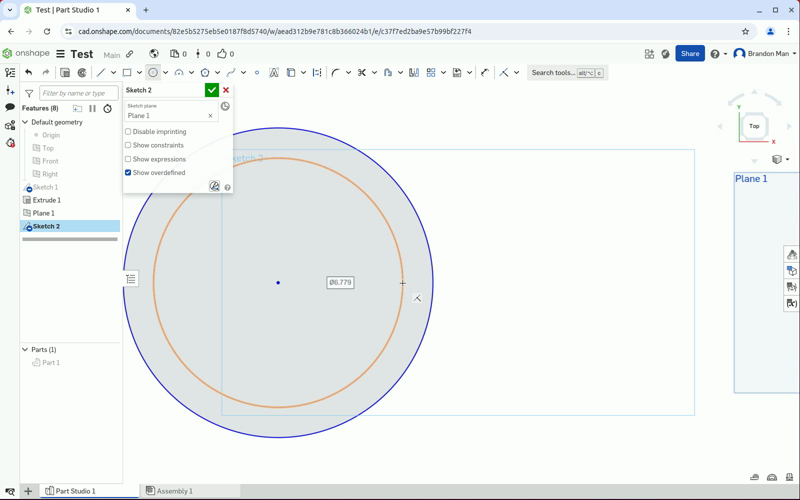
scroll(-6)
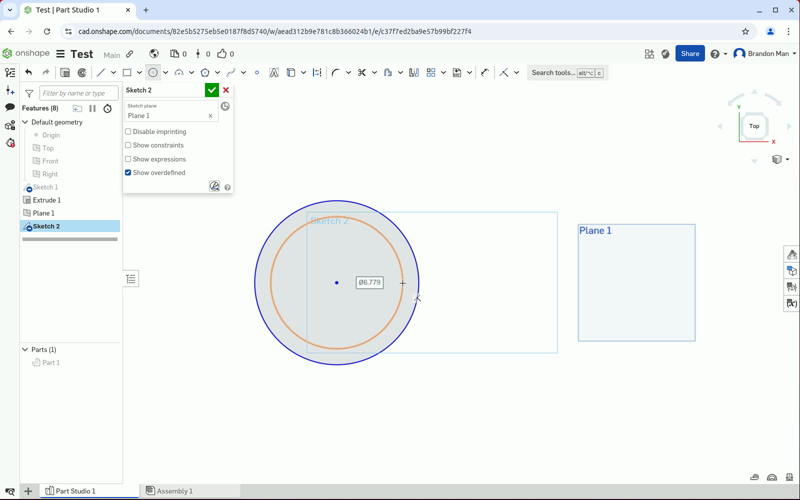
scroll(-6)
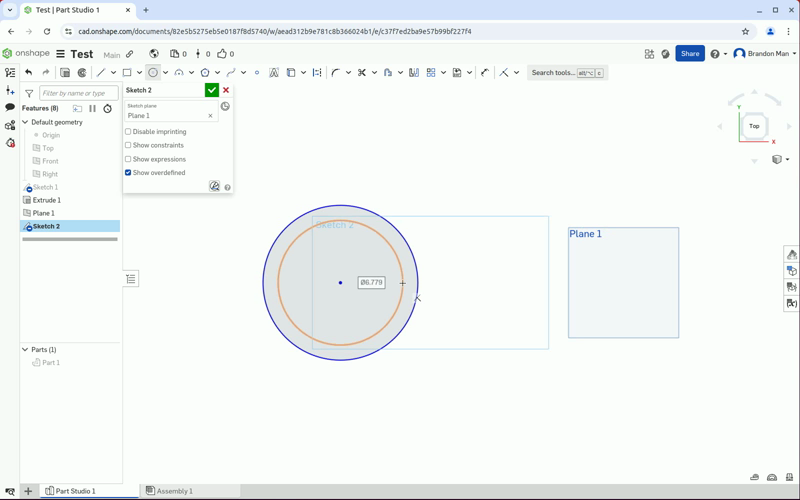
scroll(-6)
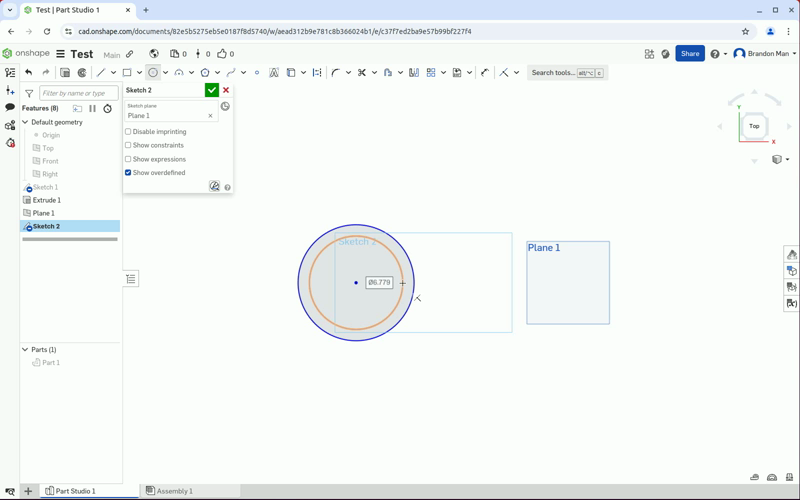
scroll(-6)
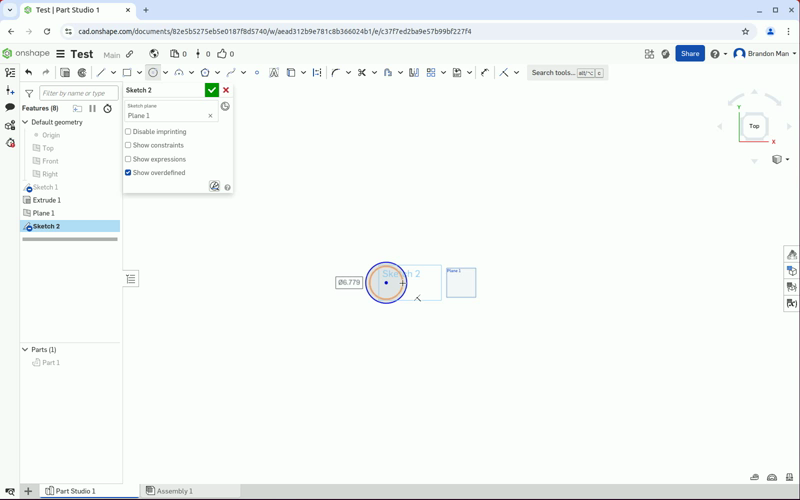
key(esc)
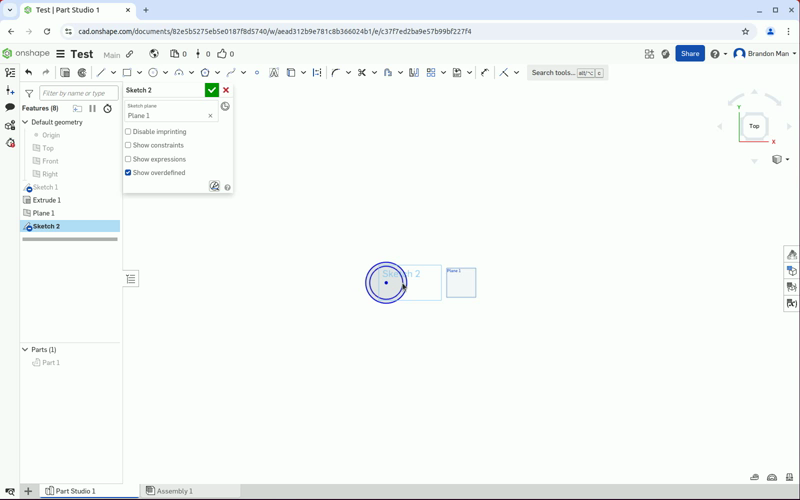
mouse_move(371, 290)
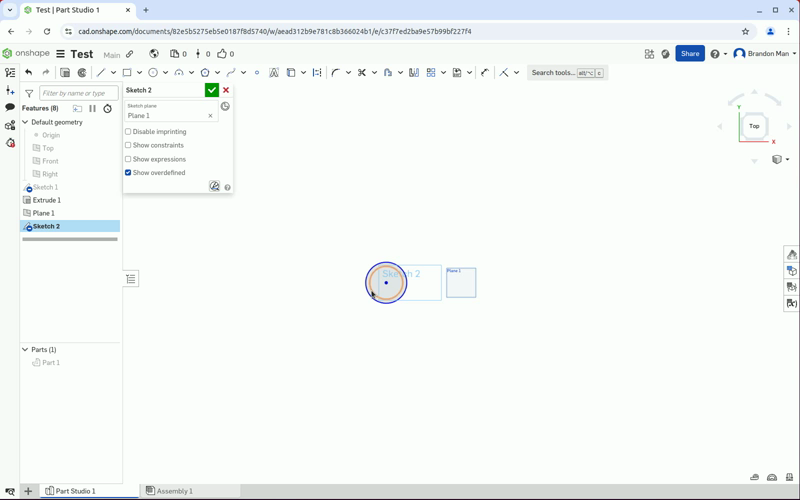
scroll(6)
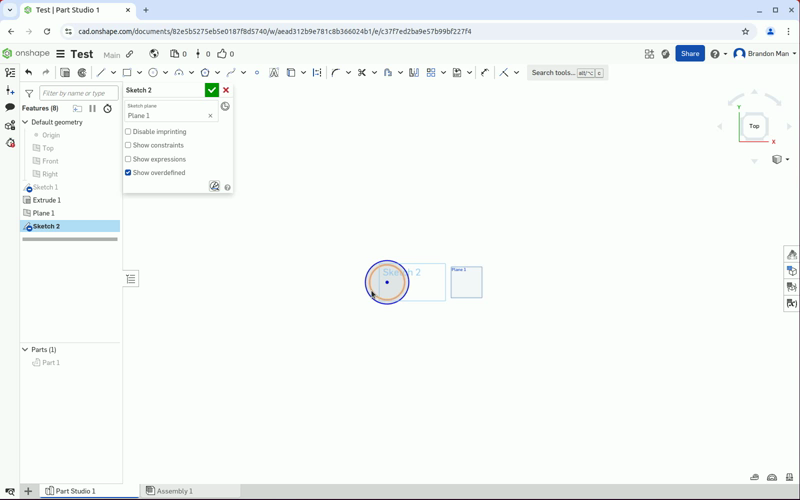
scroll(6)
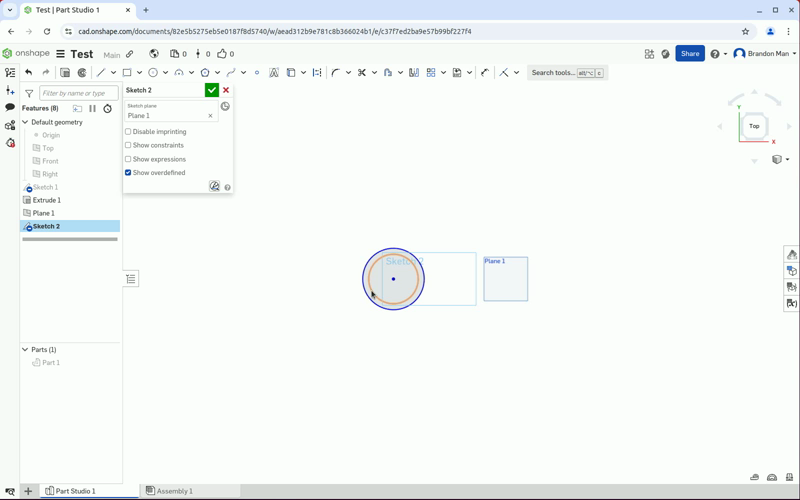
scroll(6)
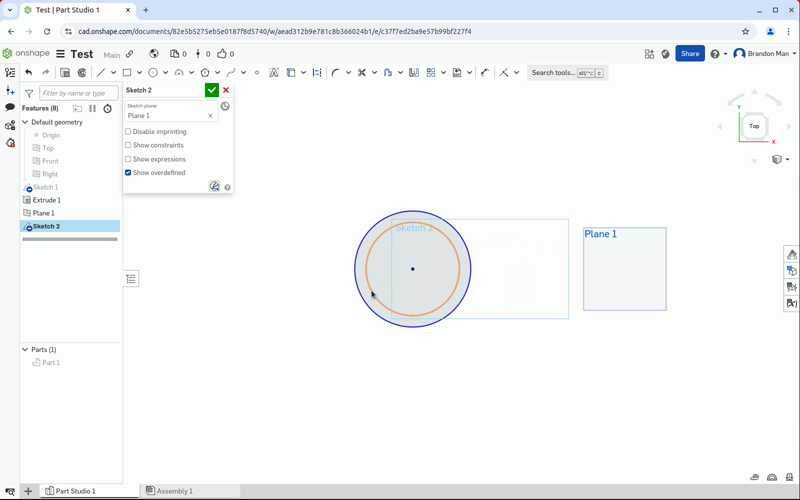
scroll(6)
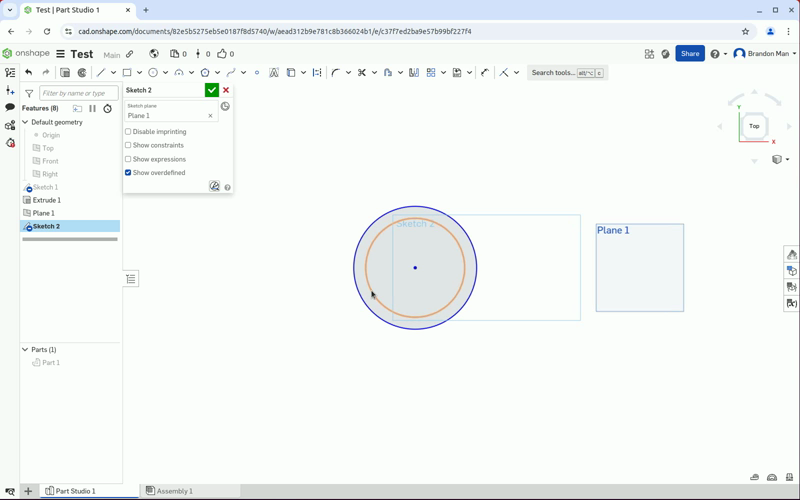
scroll(6)
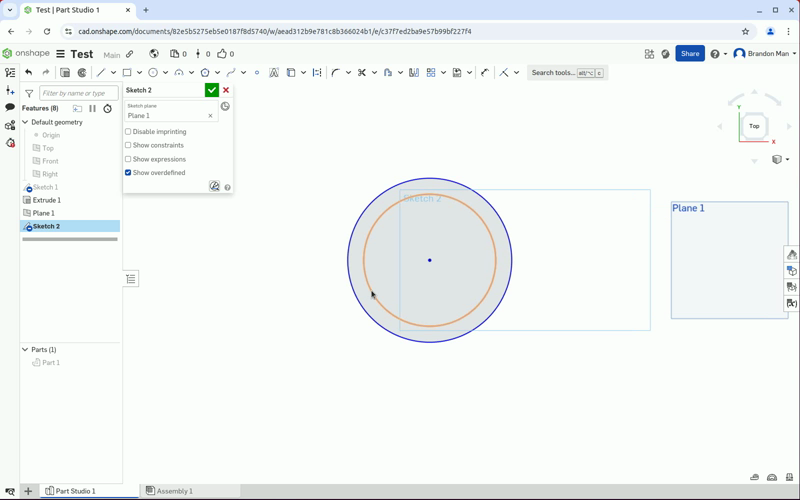
scroll(6)
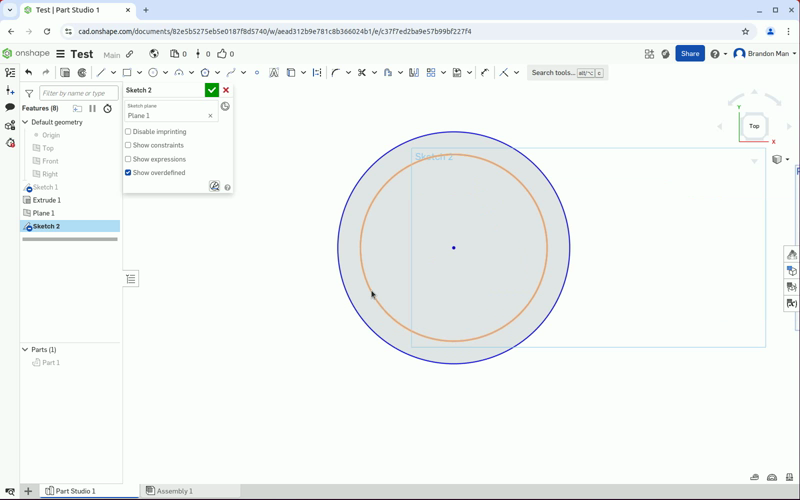
scroll(6)
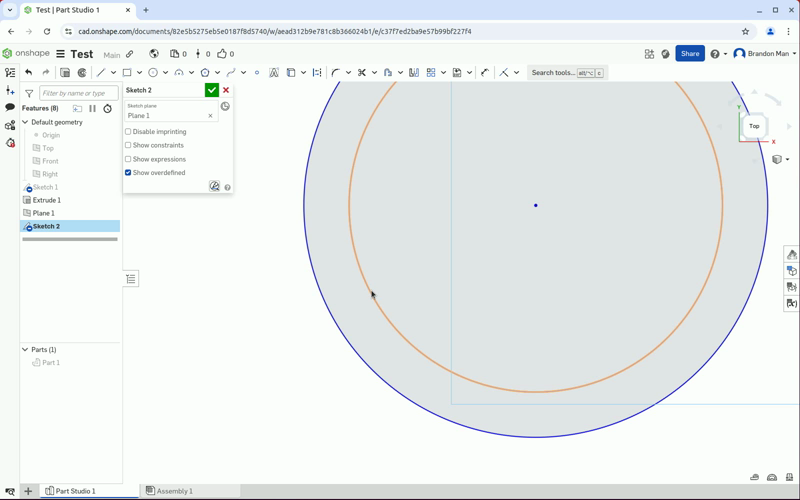
click(371, 290)
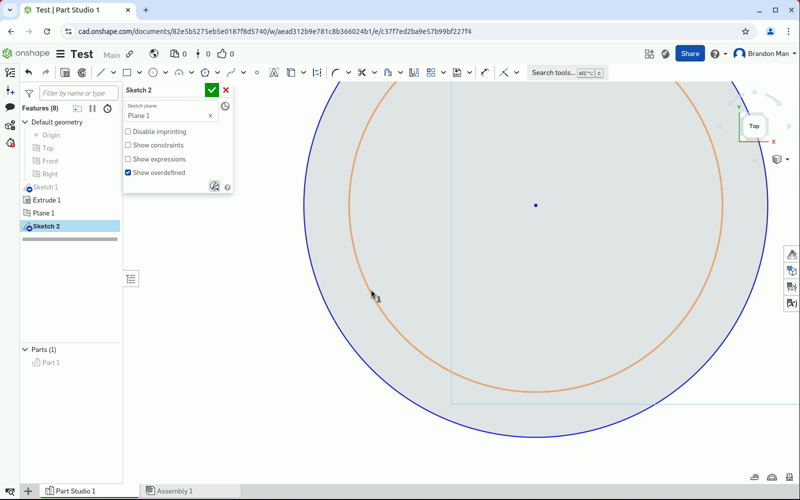
scroll(-6)
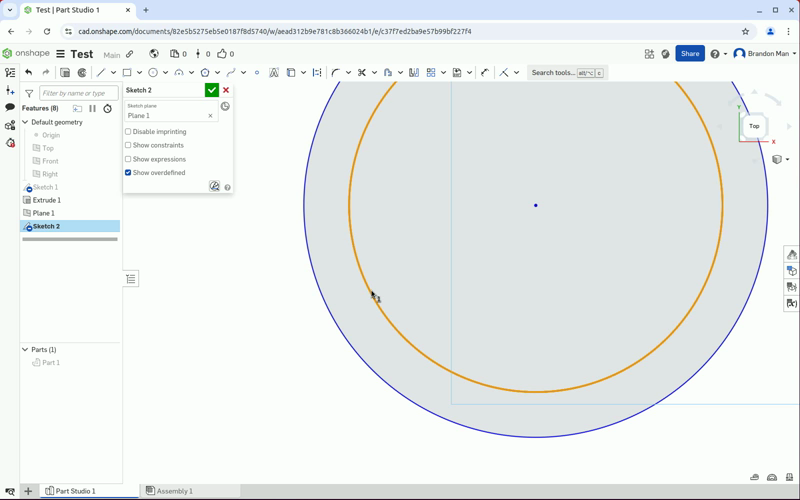
scroll(-6)
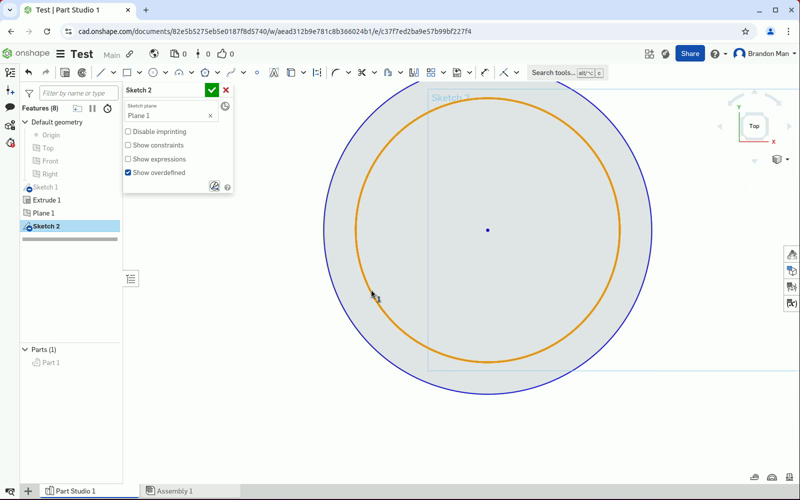
scroll(-6)
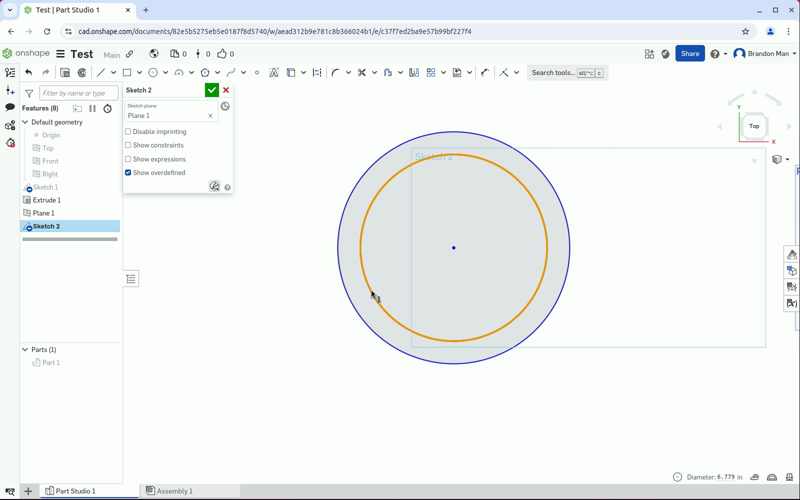
scroll(-6)
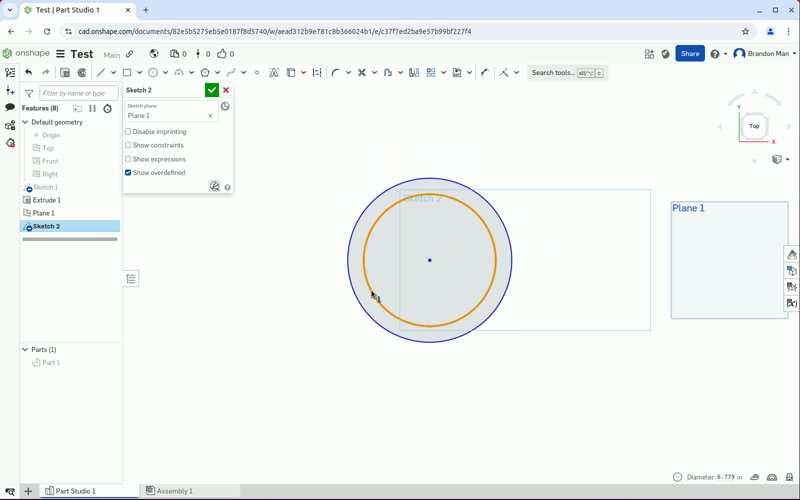
scroll(-6)
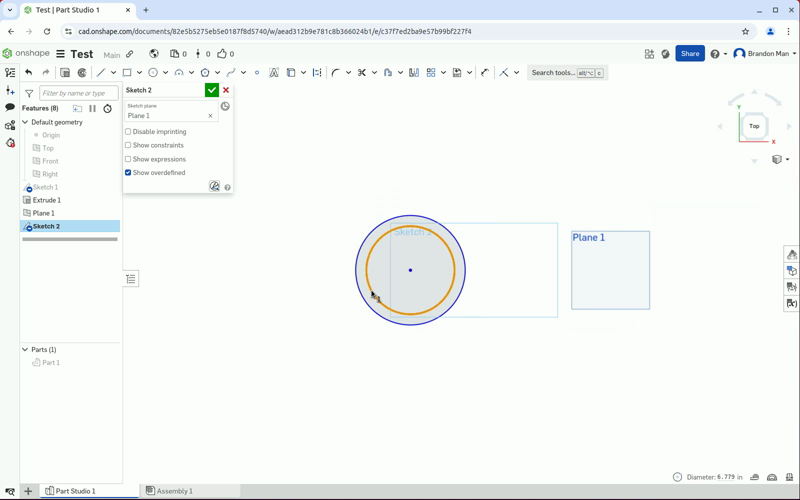
scroll(-6)
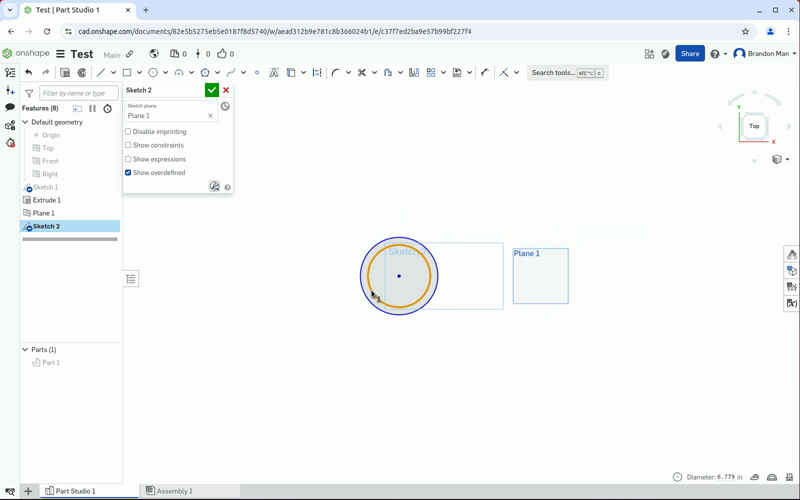
scroll(-6)
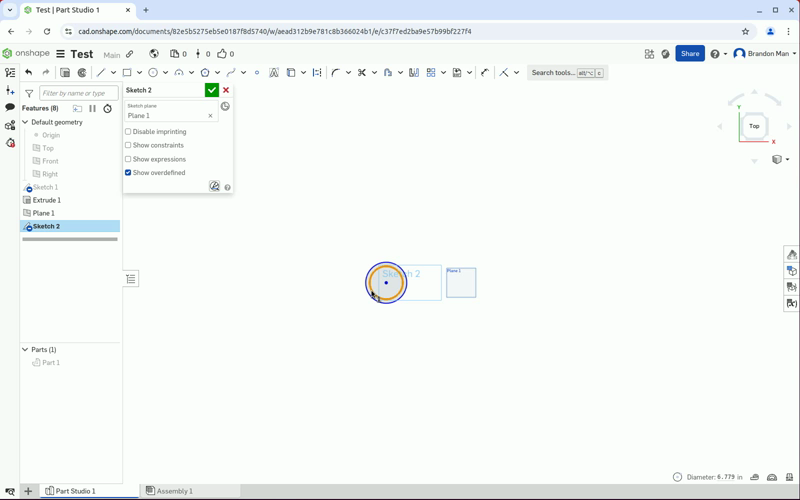
mouse_move(73, 352)
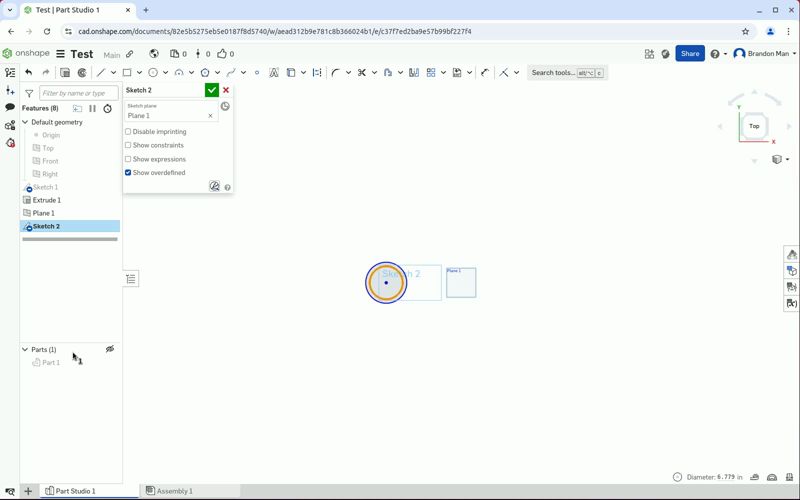
key(shift+y)
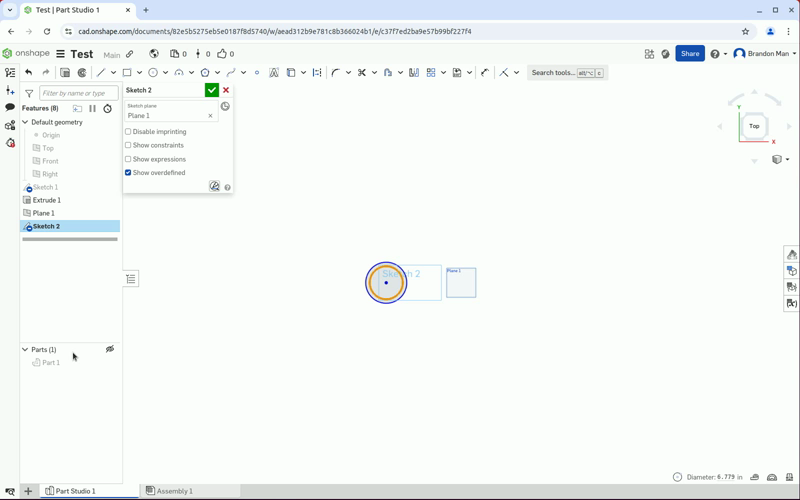
key(shift+e)
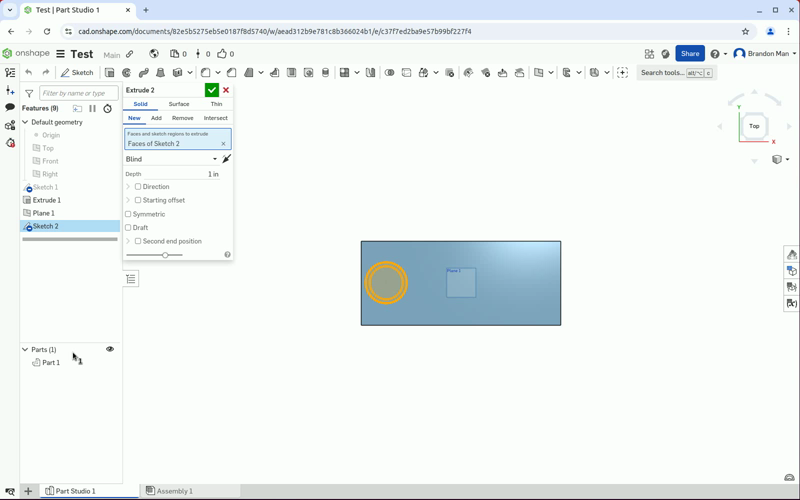
mouse_move(143, 106)
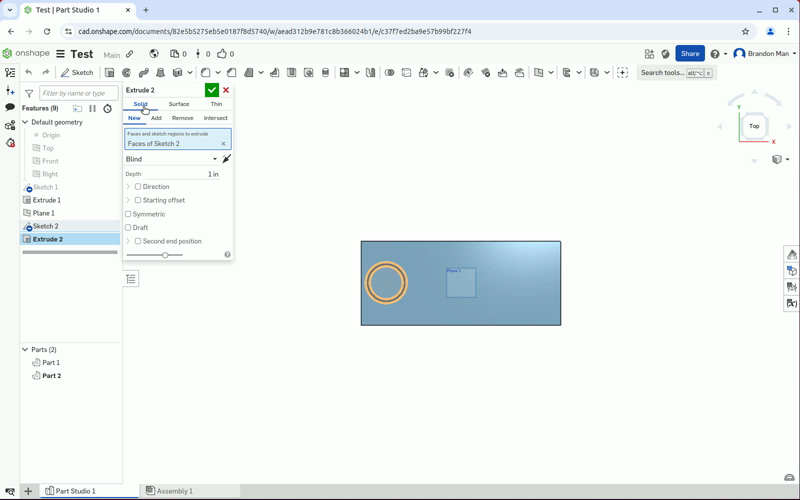
click(143, 106)
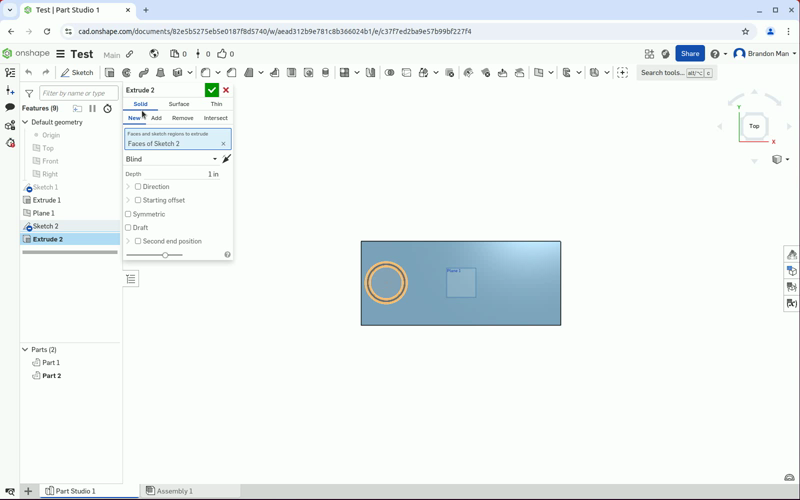
mouse_move(137, 120)
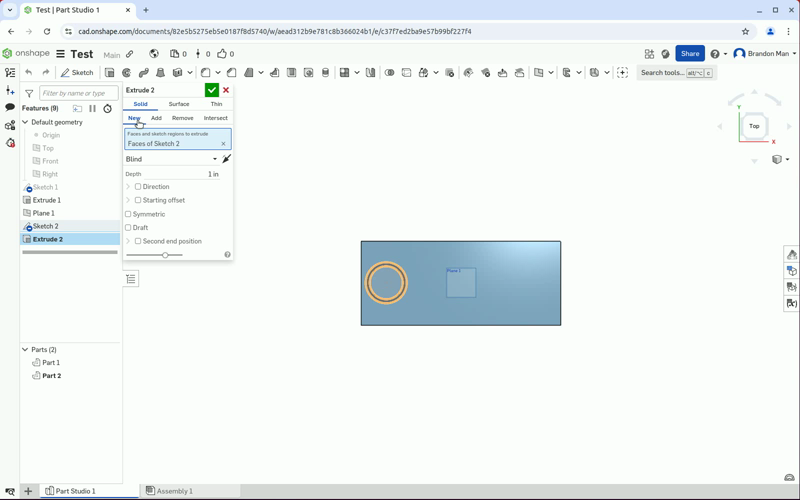
click(137, 120)
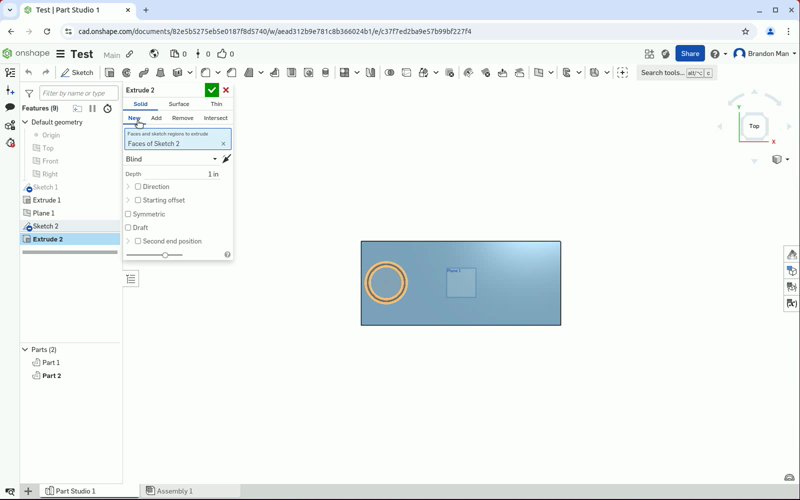
key(tab, 4)
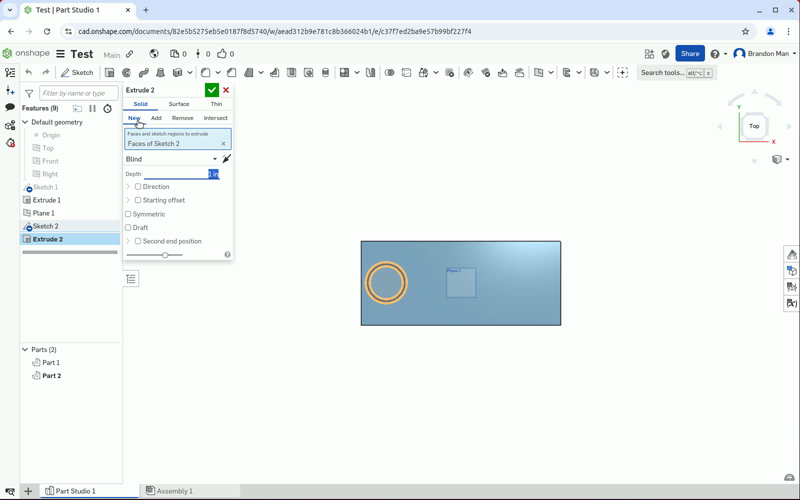
text(20.46)
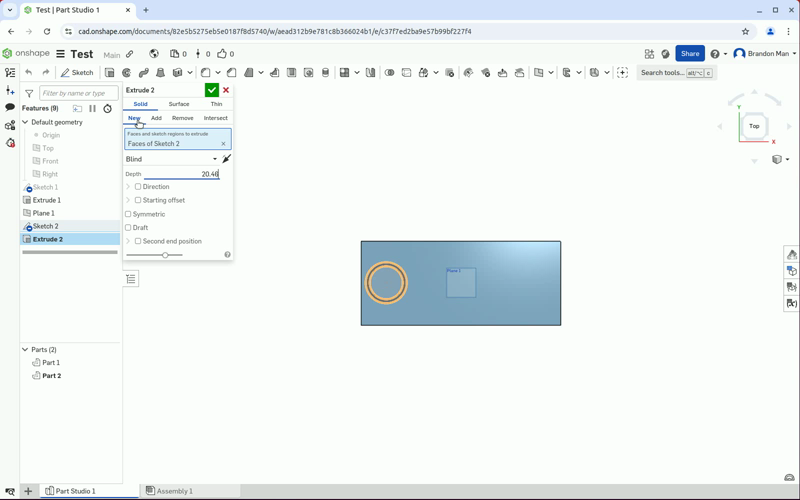
key(enter)
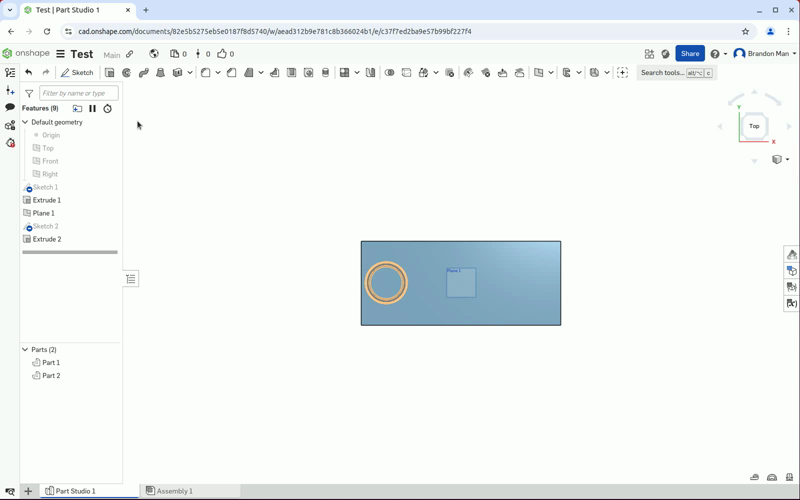
key(shift+h)
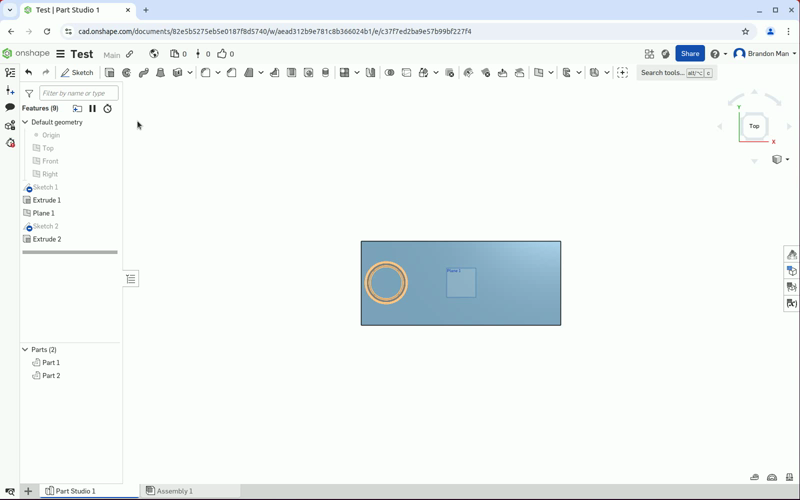
key(shift+h)
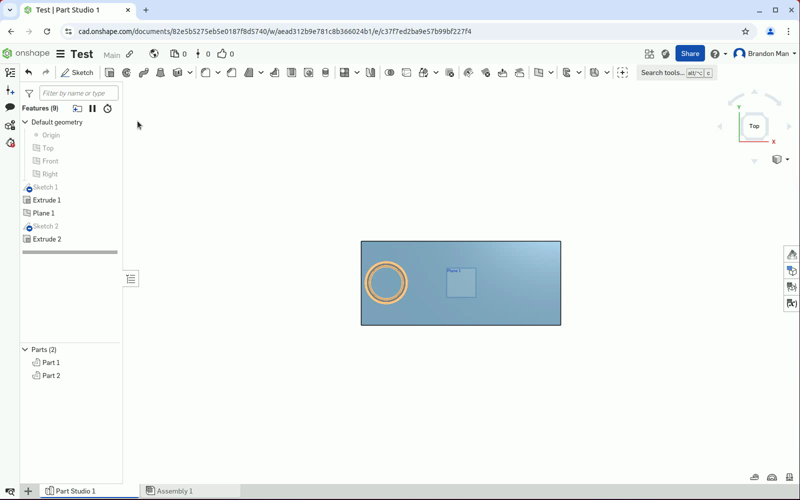
key(shift+7)
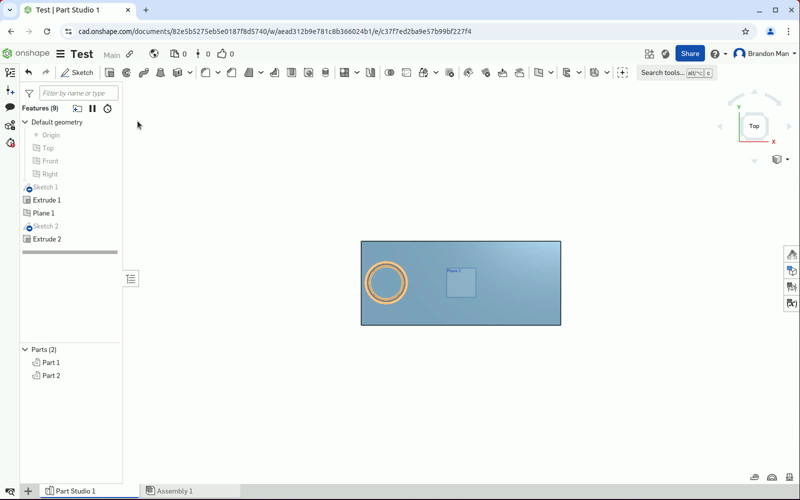
key(up, 3)
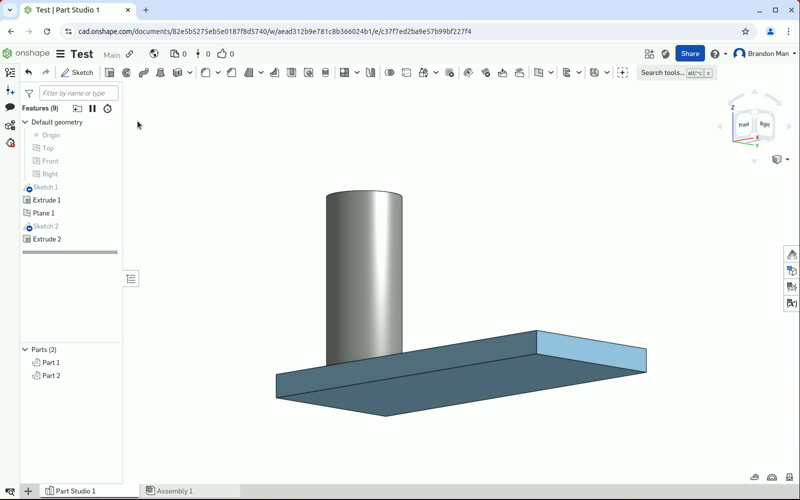
key(left, 3)
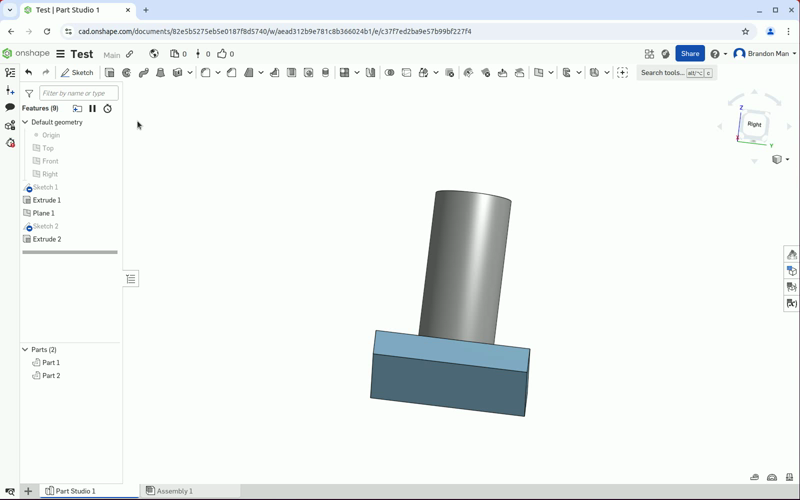
key(right, 3)
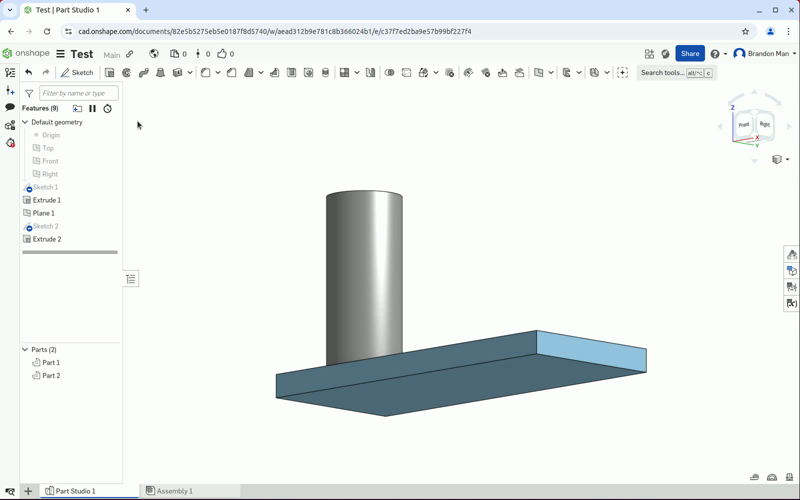
key(down, 3)
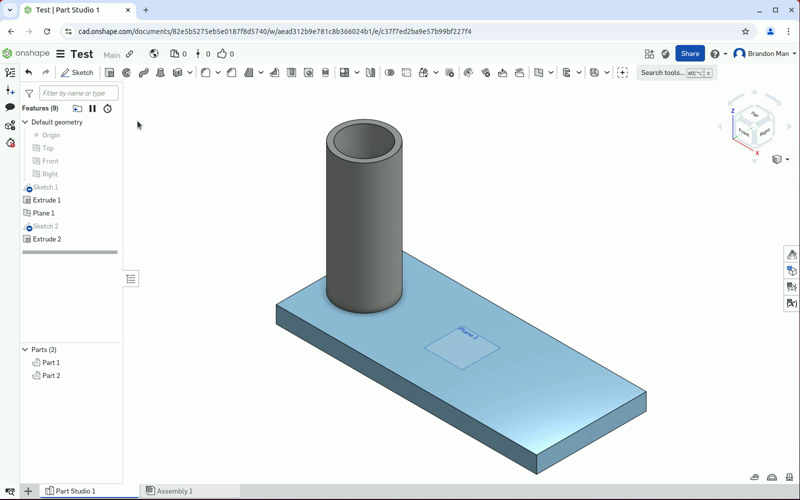
mouse_move(73, 189)
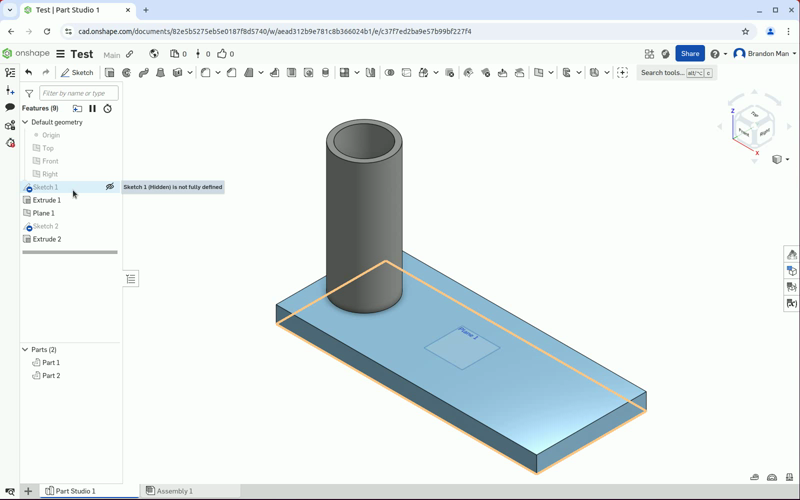
click(73, 189)